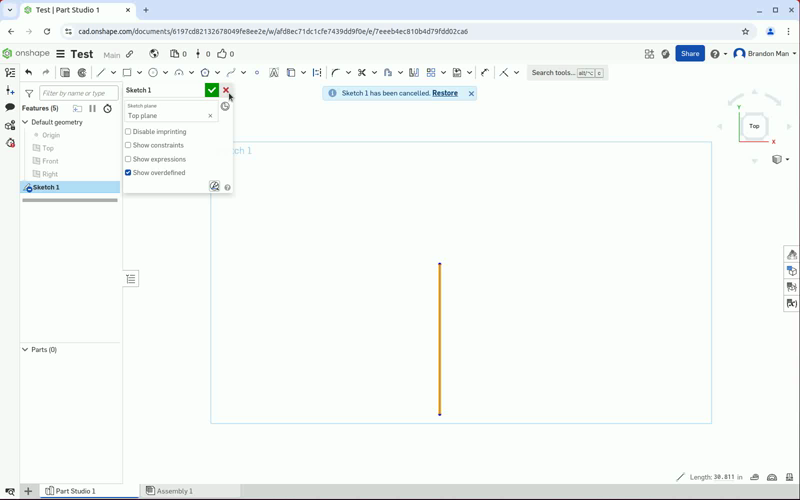
key(shift+h)
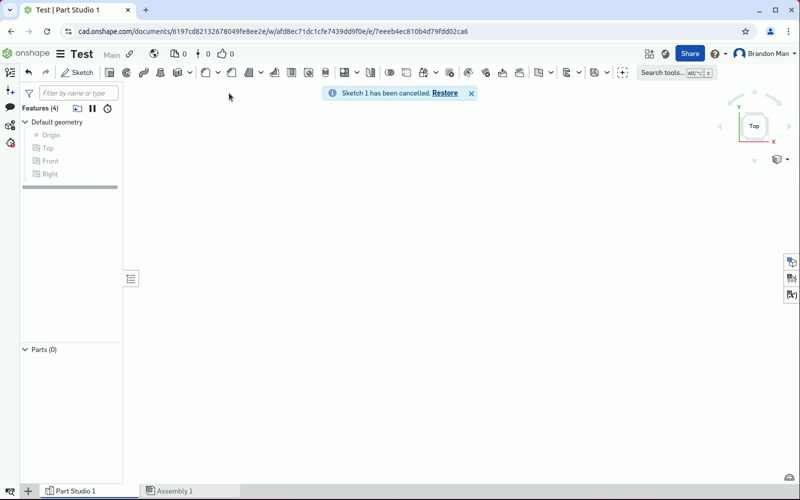
mouse_move(73, 352)
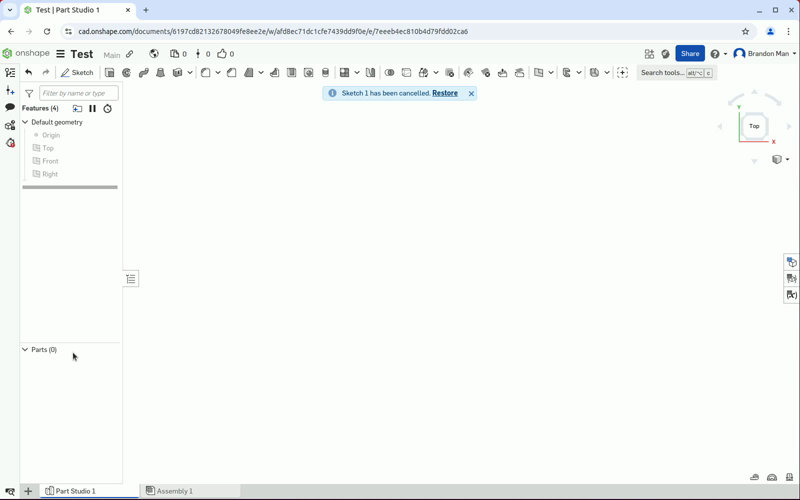
key(y)
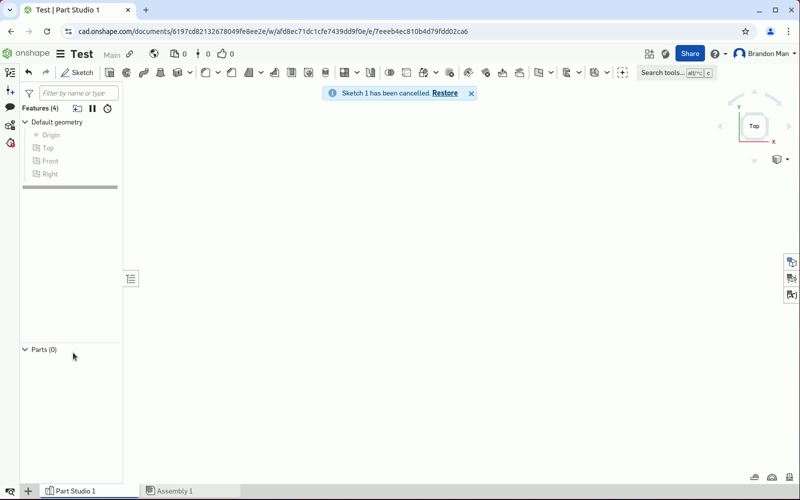
key(shift+p)
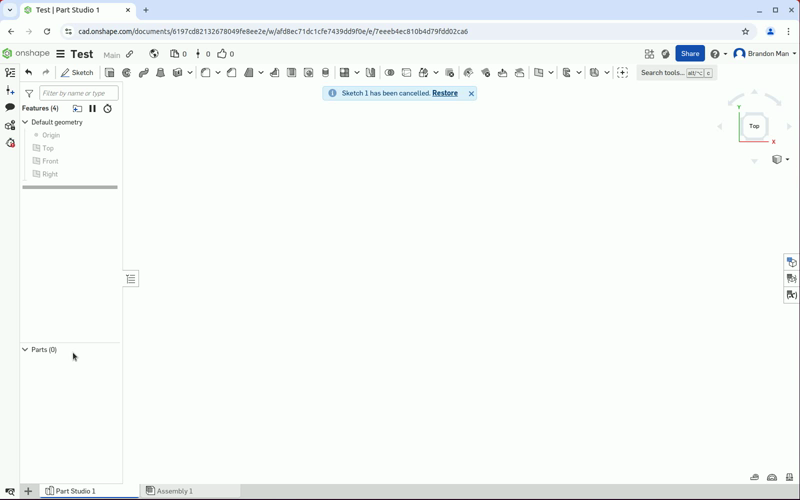
key(space)
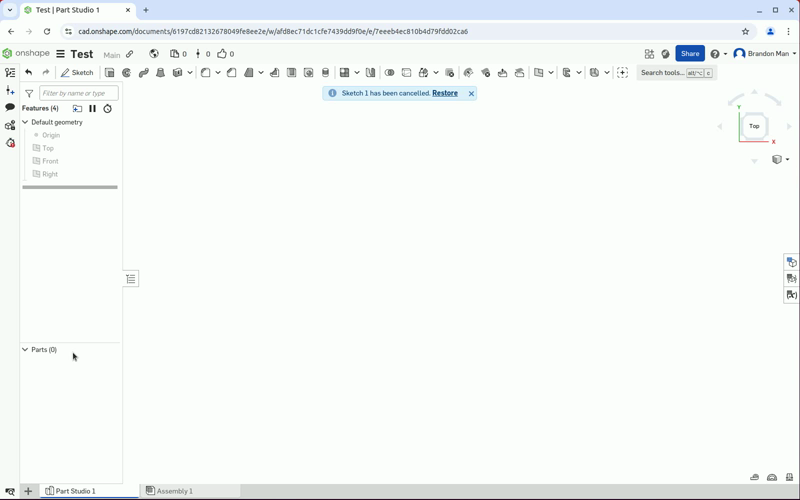
key_down(shift)
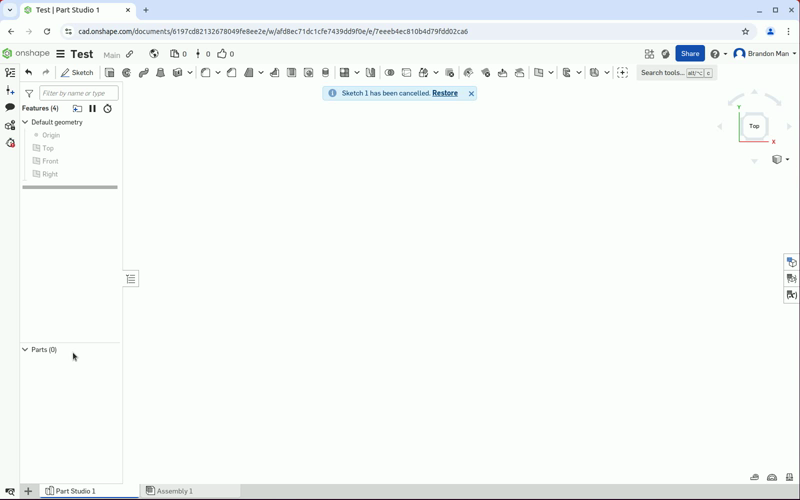
key(up)
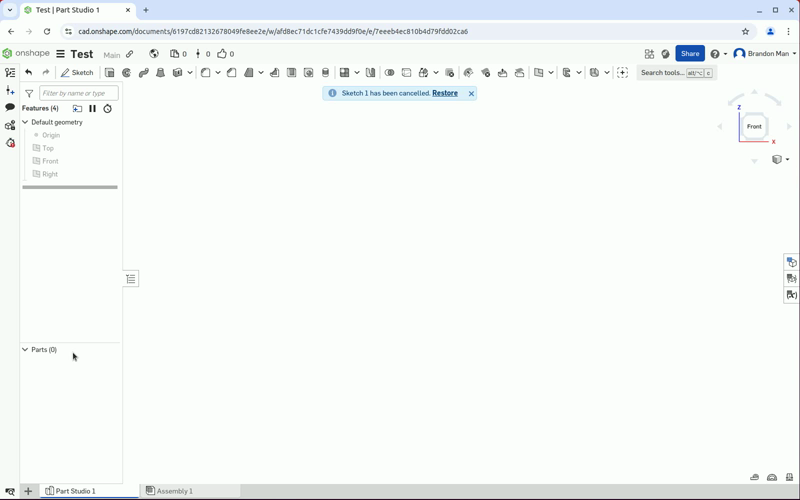
key_up(shift)
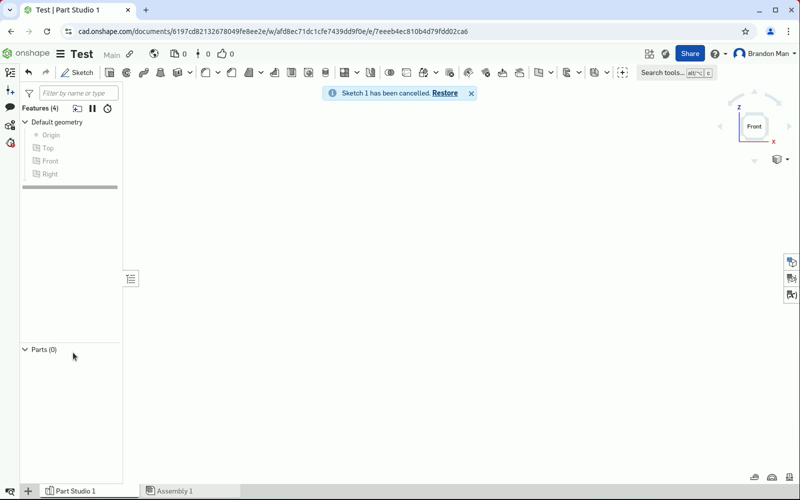
mouse_move(73, 352)
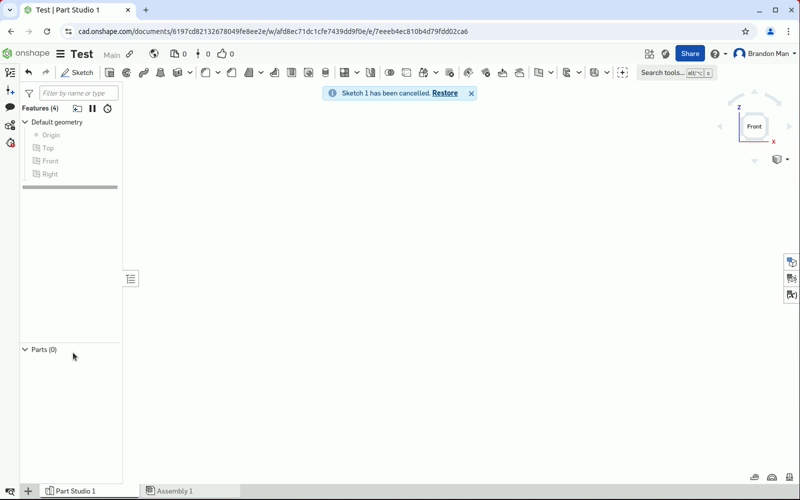
key(shift+y)
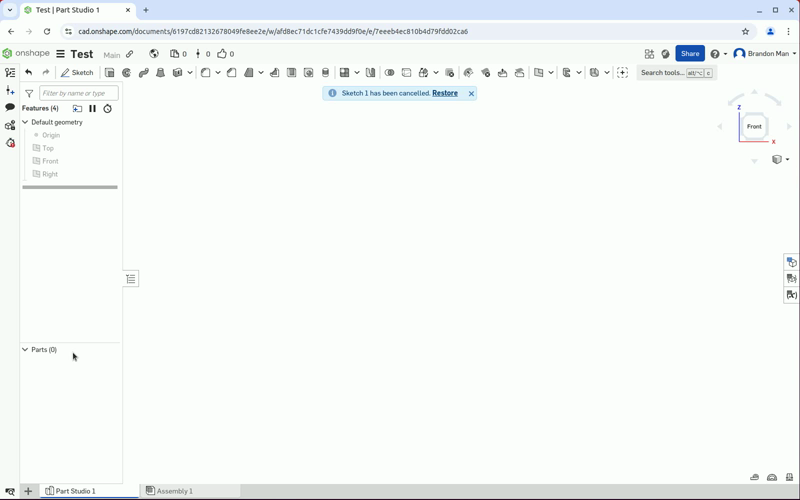
key(shift+s)
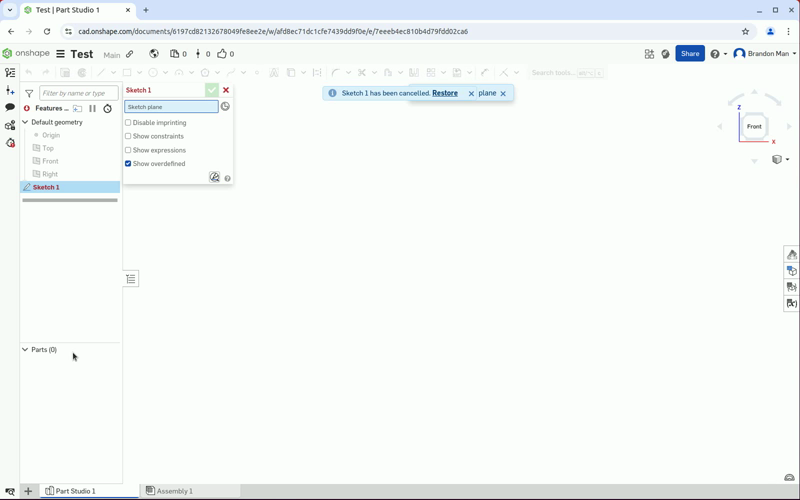
mouse_move(73, 163)
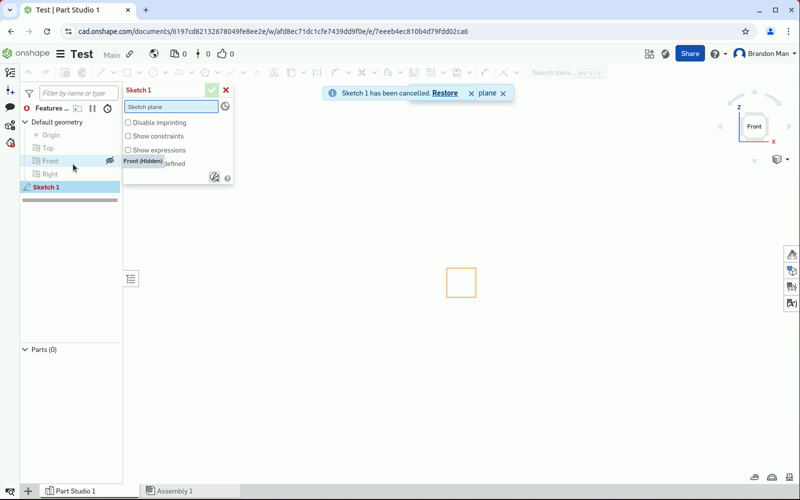
click(73, 163)
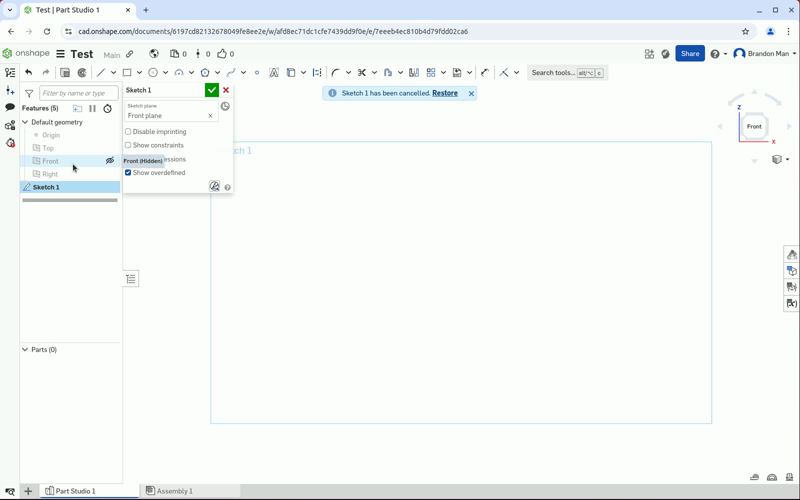
mouse_move(73, 352)
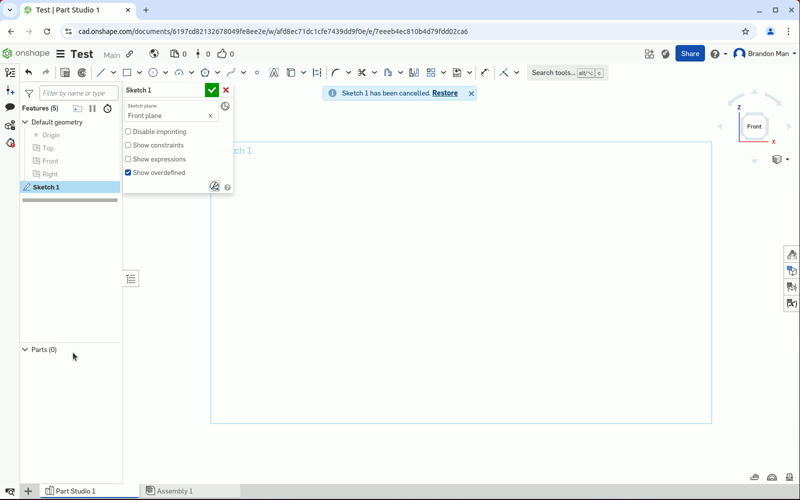
key(y)
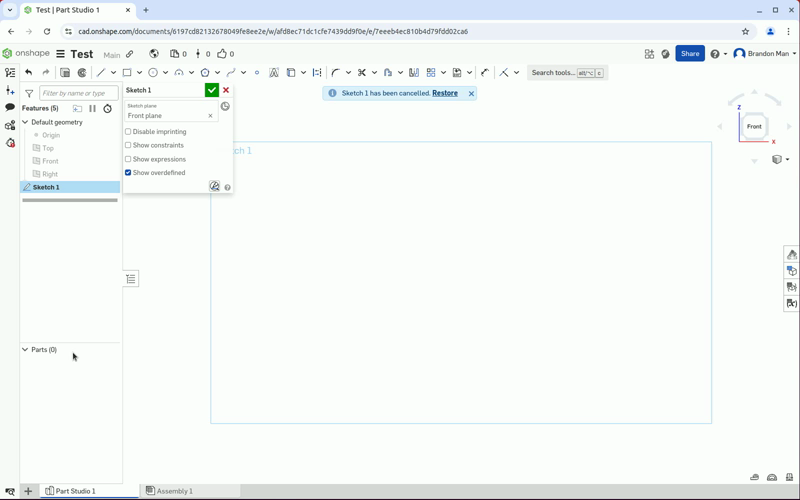
key(l)
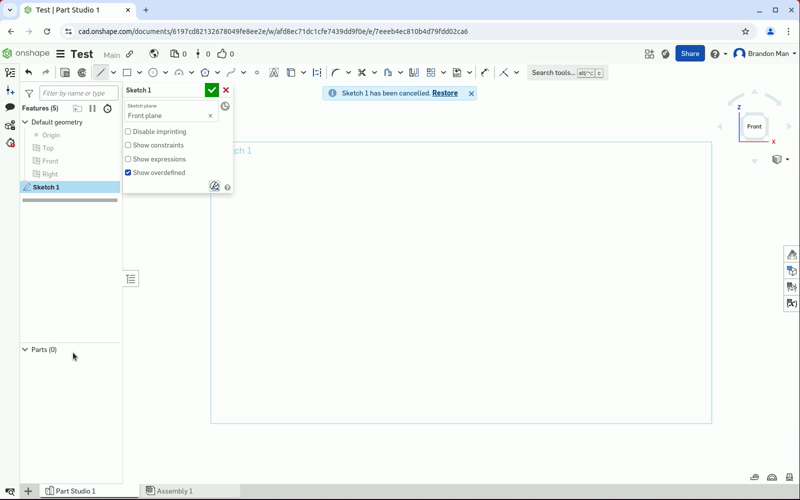
key_down(shift)
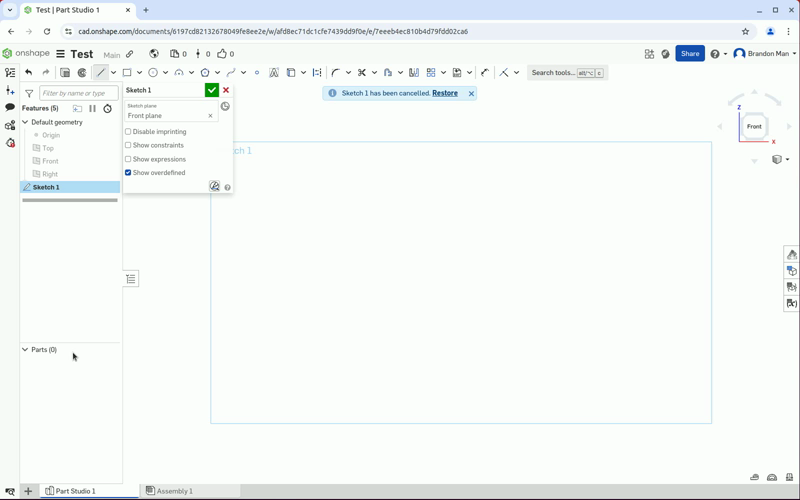
mouse_move(460, 282)
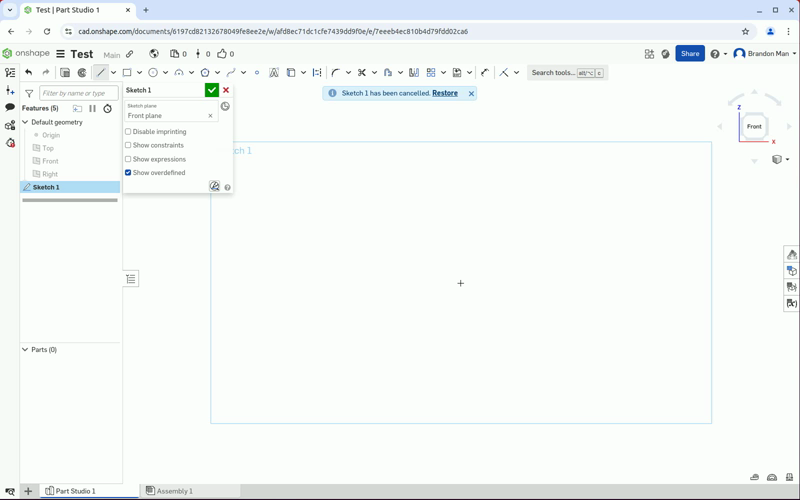
click(460, 282)
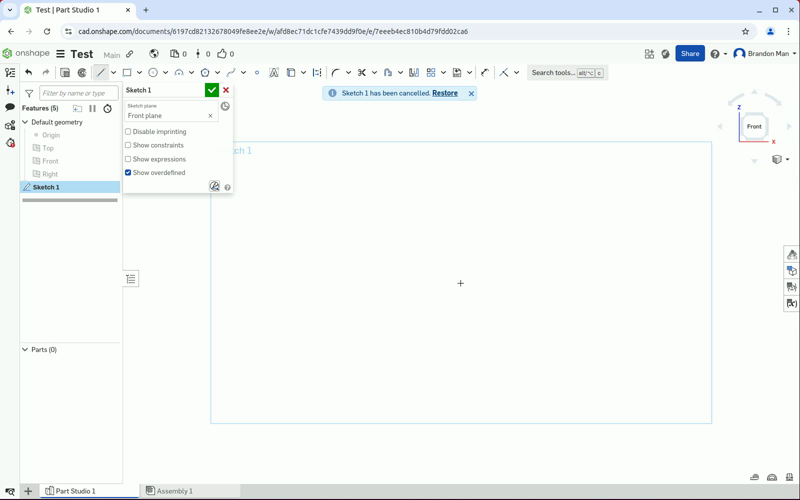
key_up(shift)
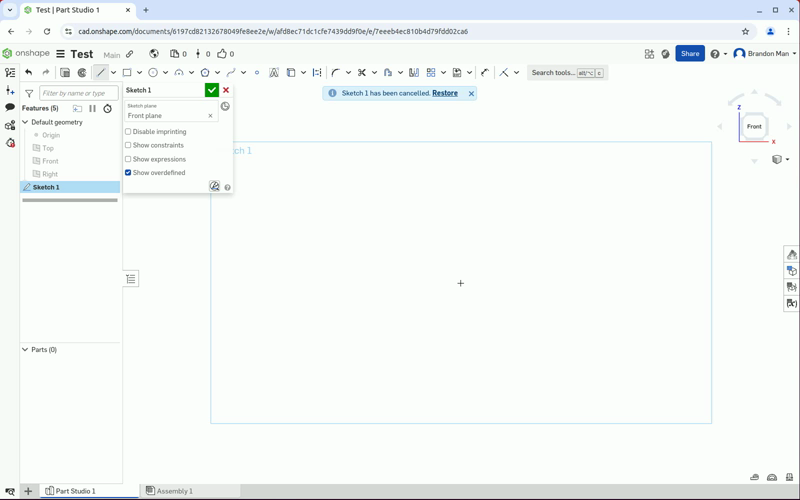
key_down(shift)
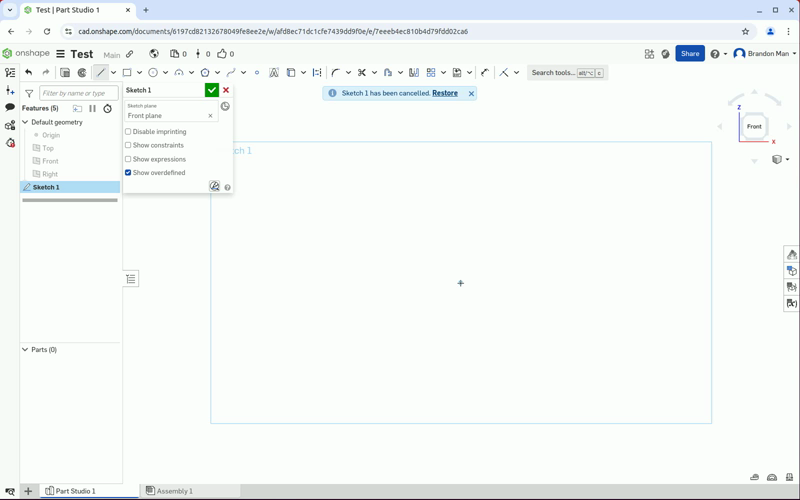
mouse_move(561, 282)
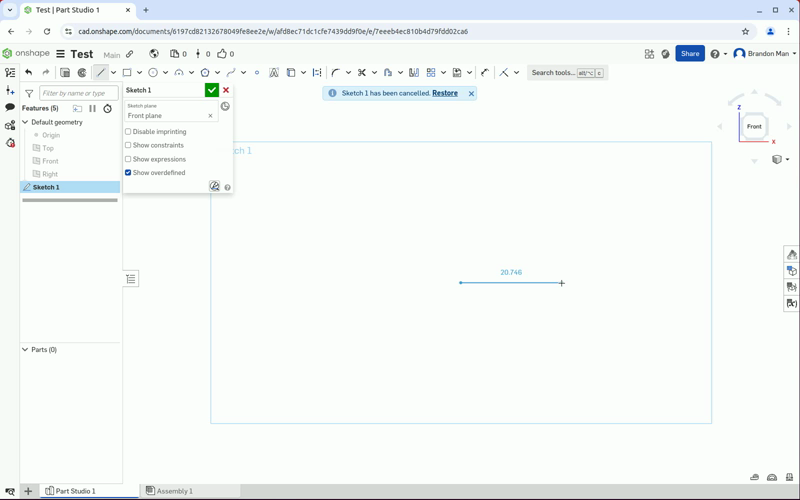
click(561, 282)
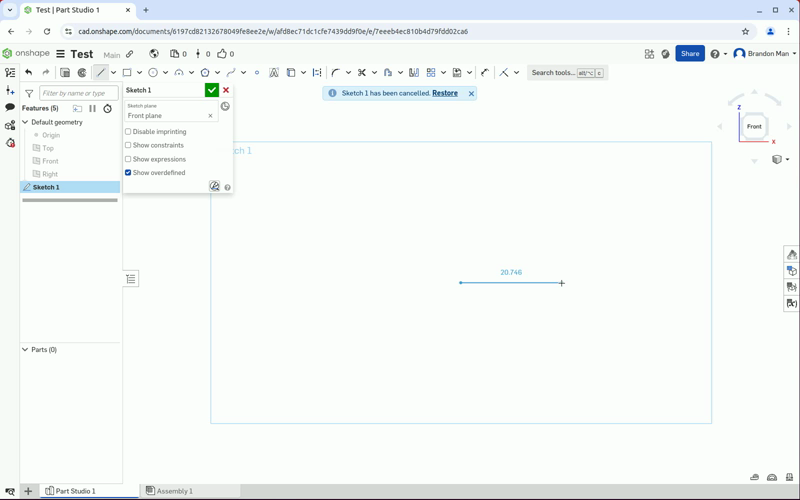
key_up(shift)
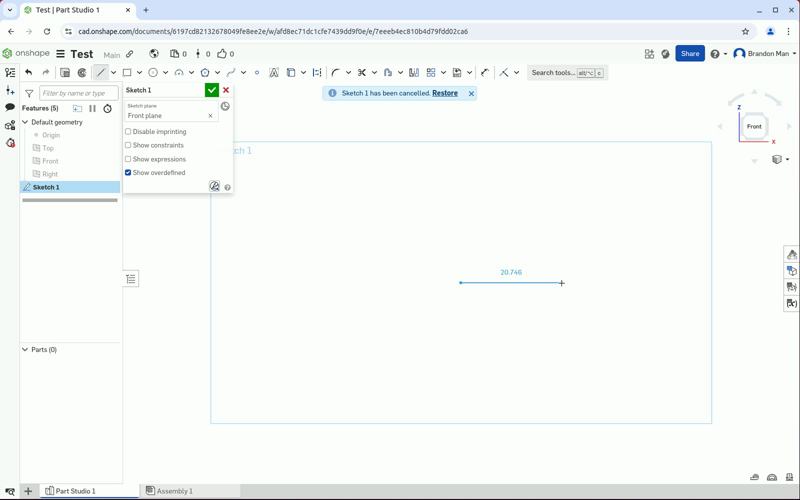
key_down(shift)
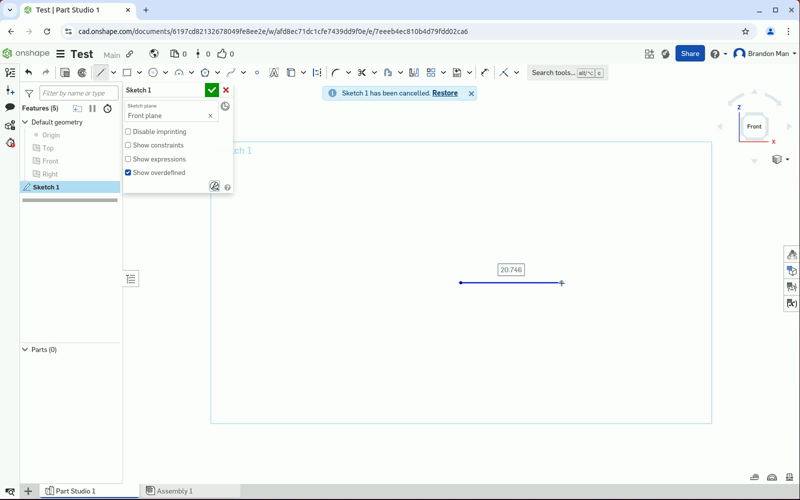
mouse_move(589, 282)
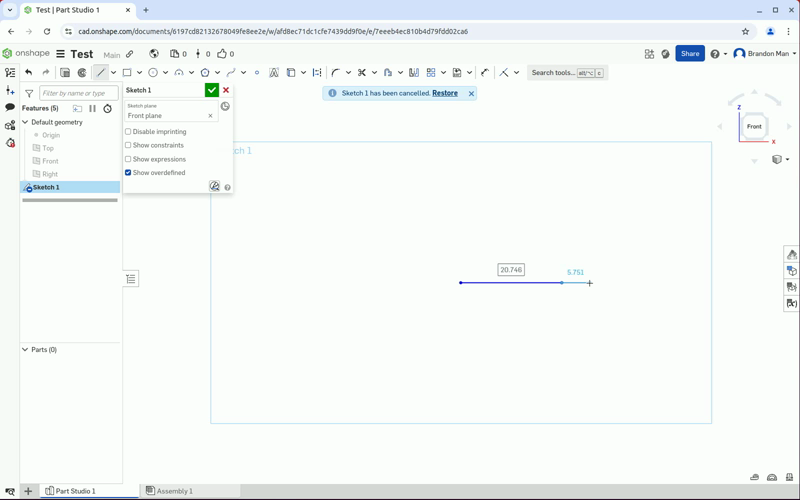
mouse_move(561, 249)
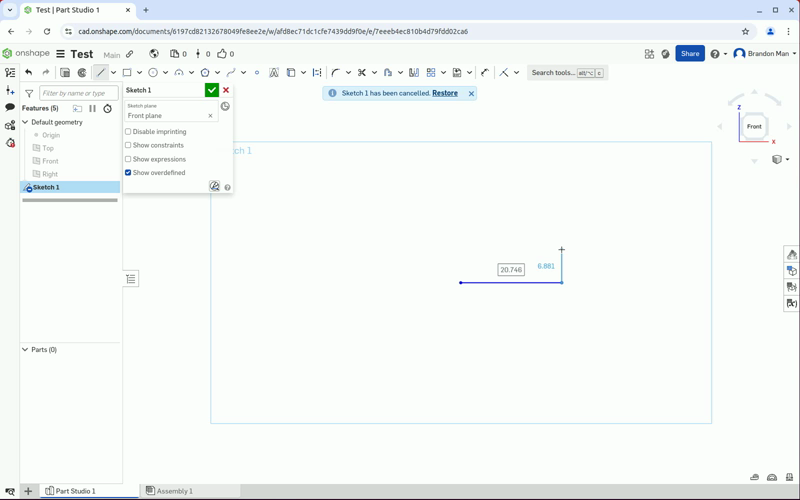
click(561, 249)
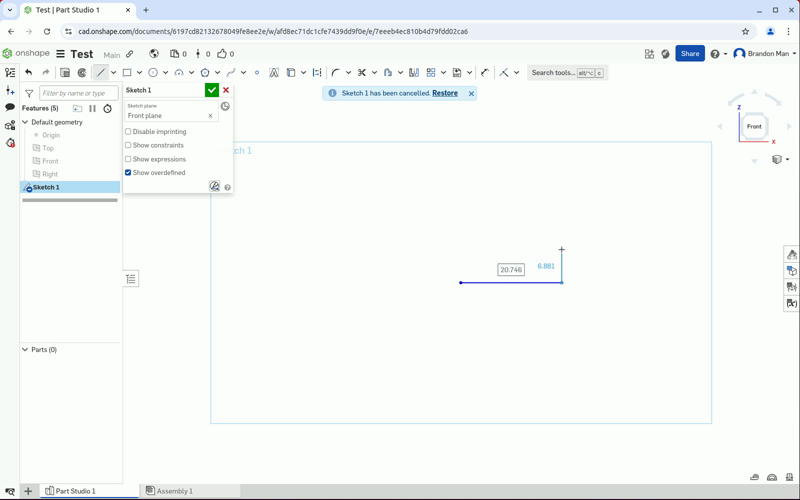
key_up(shift)
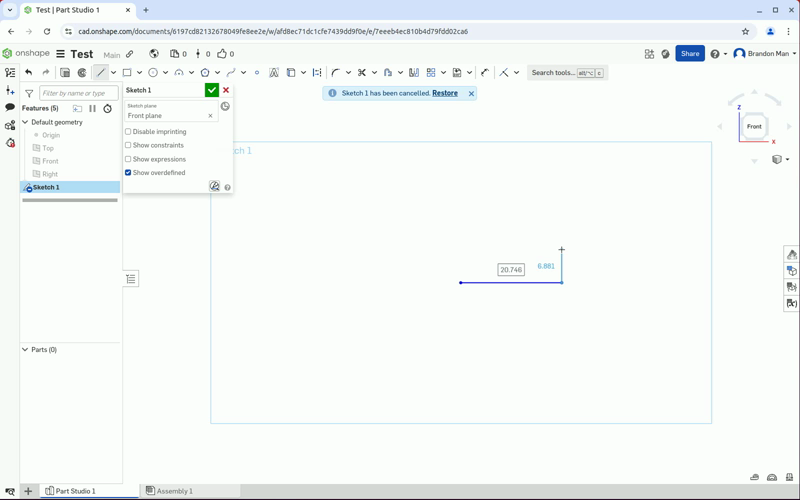
key_down(shift)
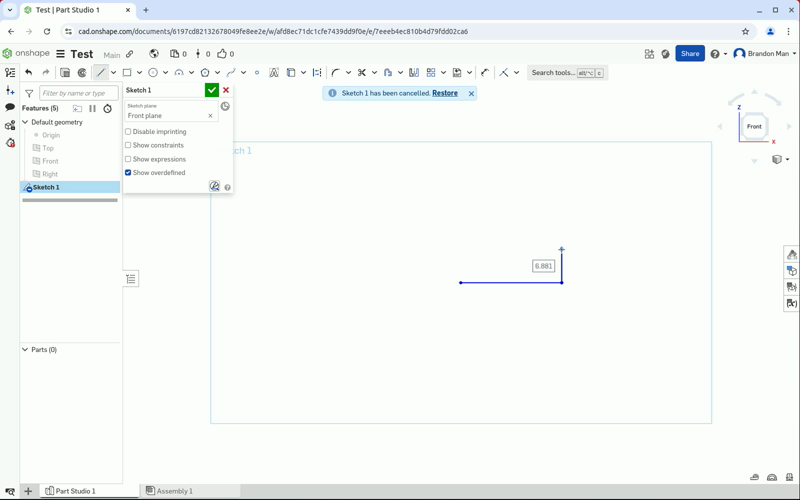
mouse_move(589, 249)
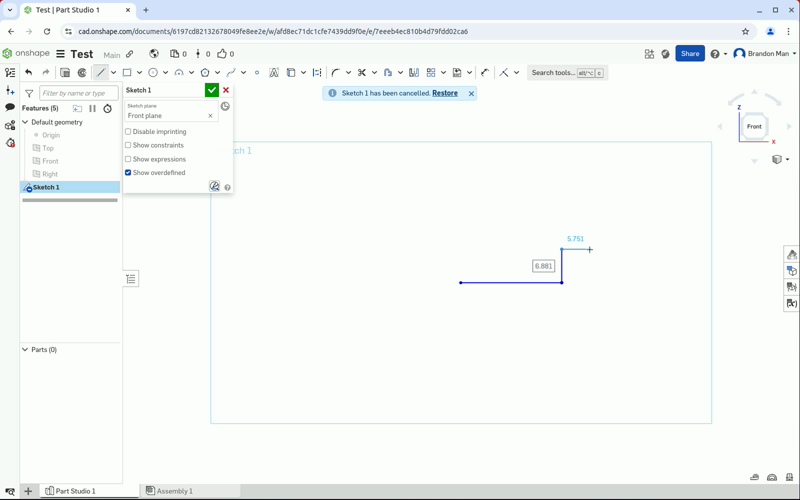
mouse_move(527, 249)
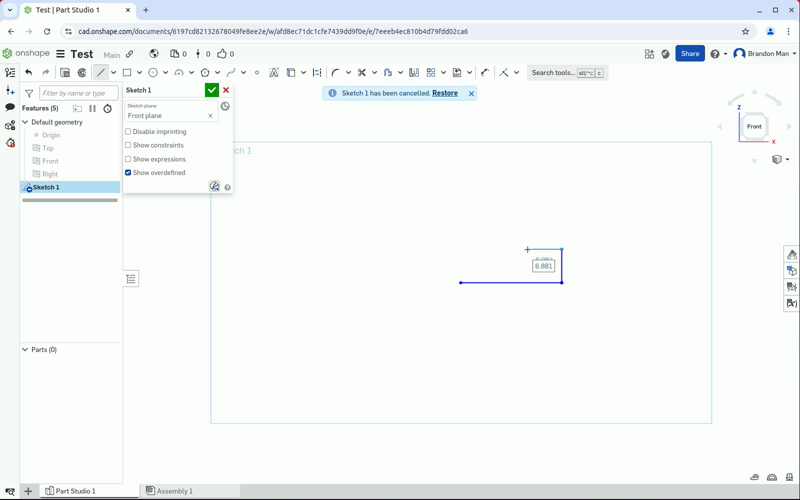
click(527, 249)
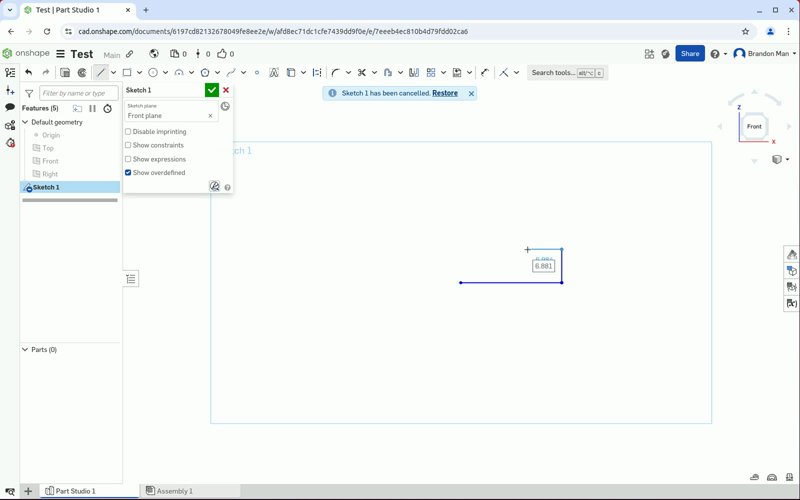
key_up(shift)
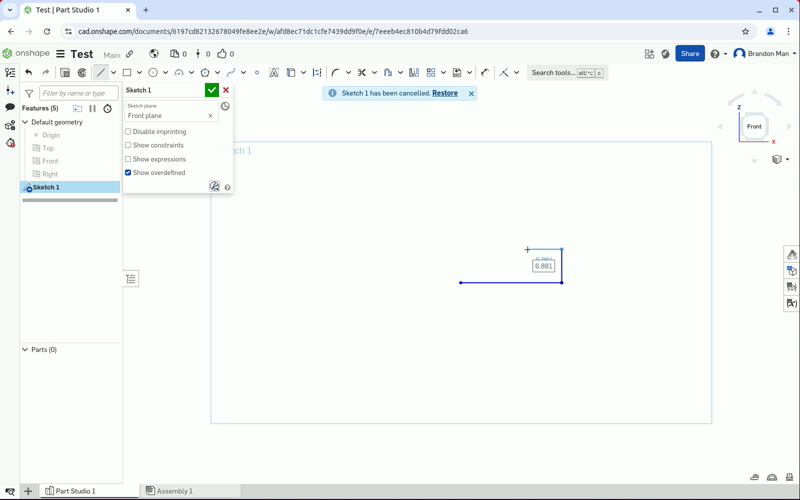
key_down(shift)
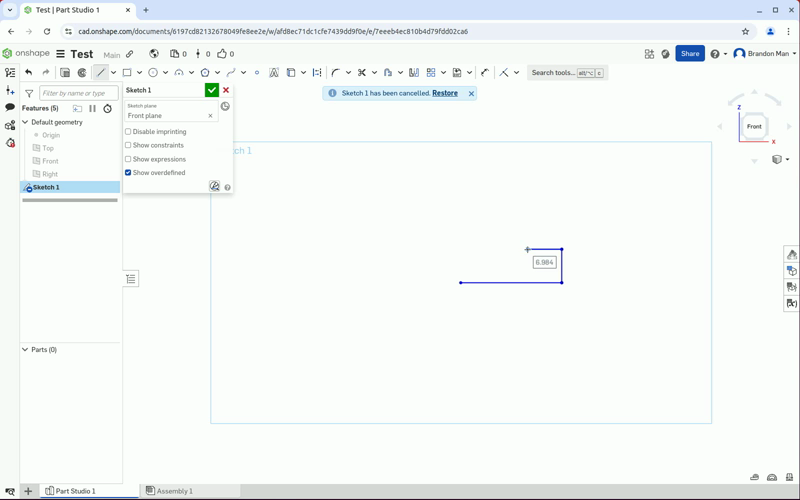
mouse_move(557, 249)
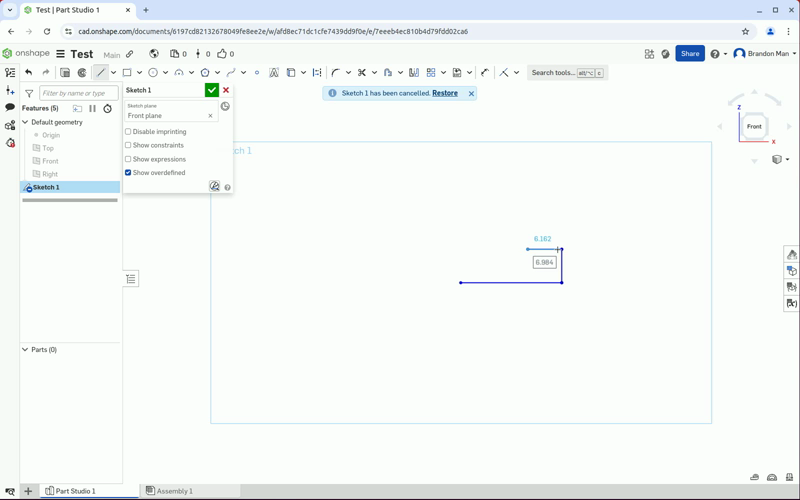
mouse_move(527, 216)
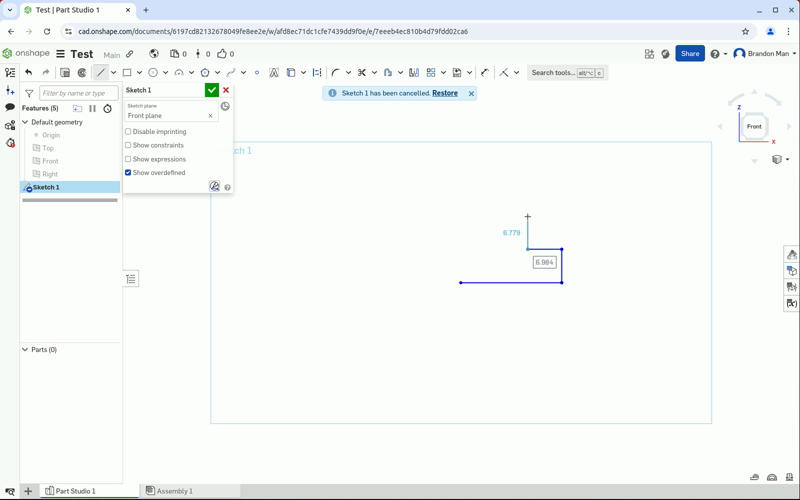
click(527, 216)
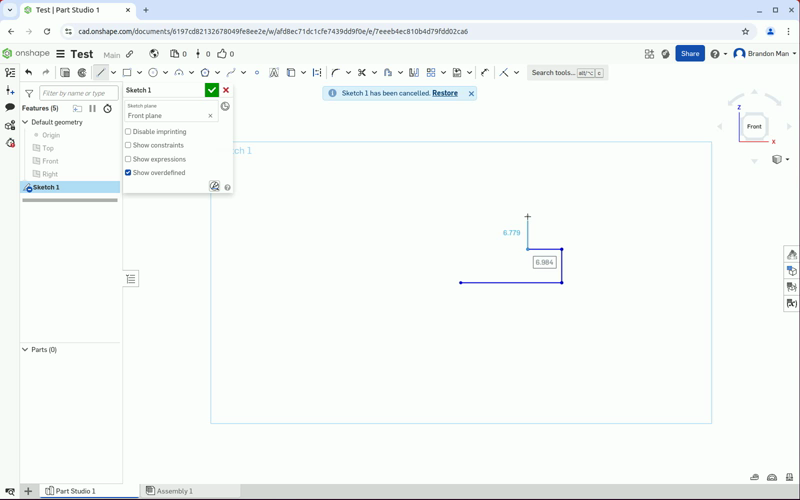
key_up(shift)
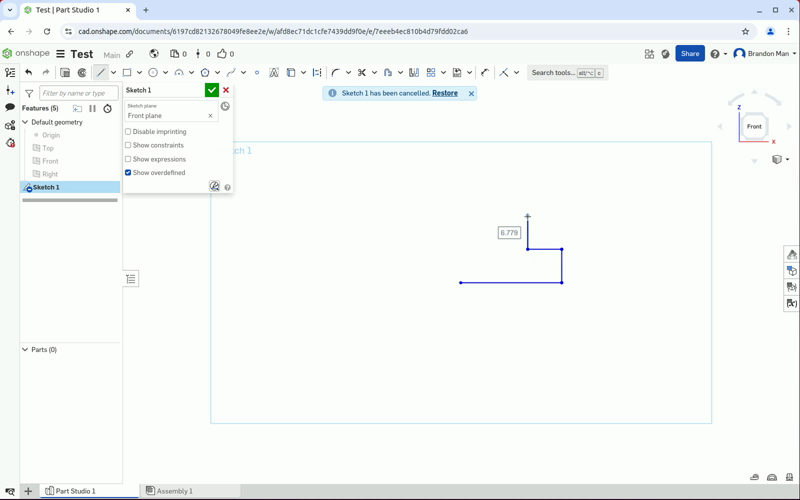
key_down(shift)
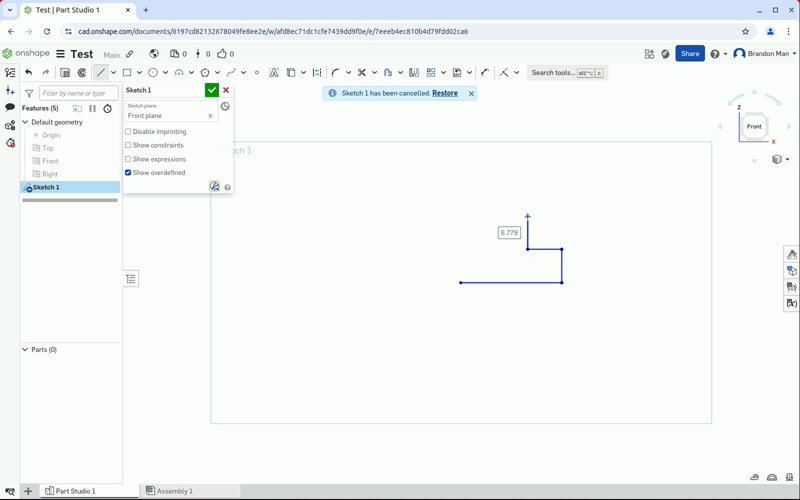
mouse_move(557, 216)
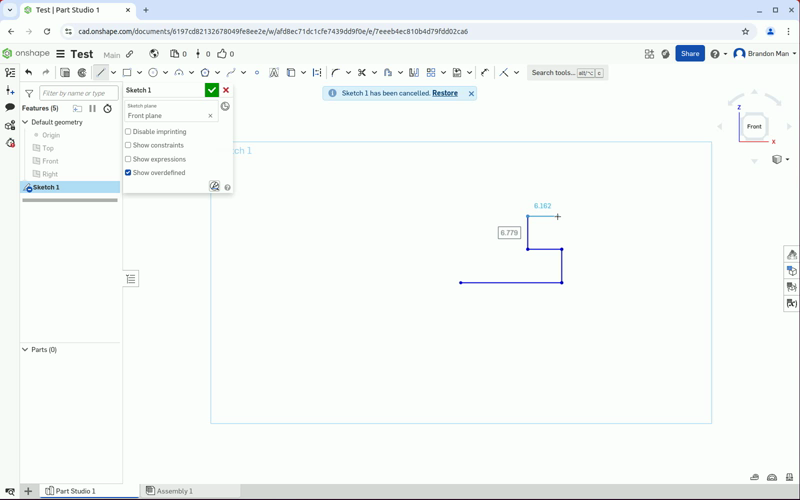
mouse_move(494, 216)
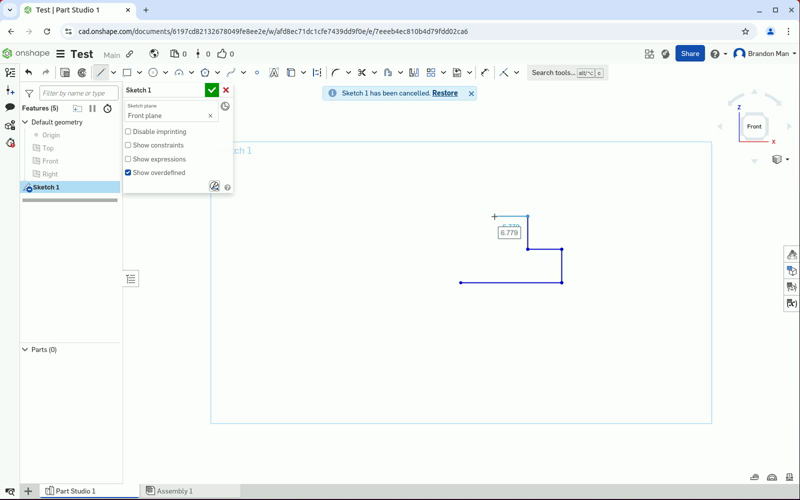
click(494, 216)
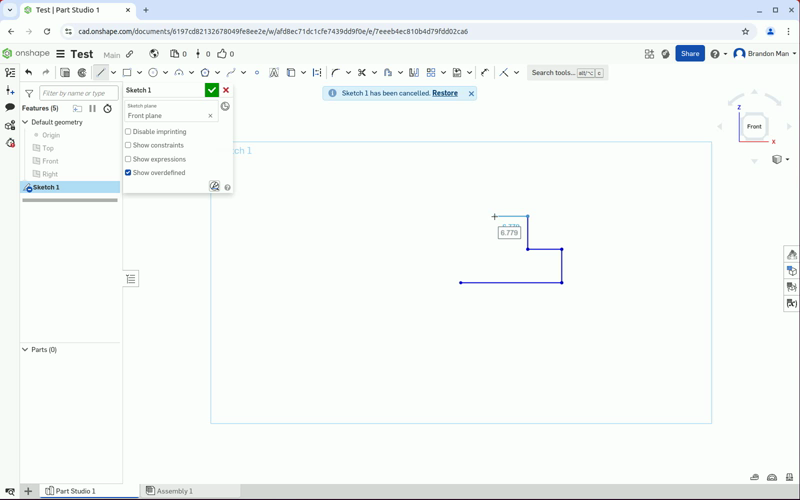
key_up(shift)
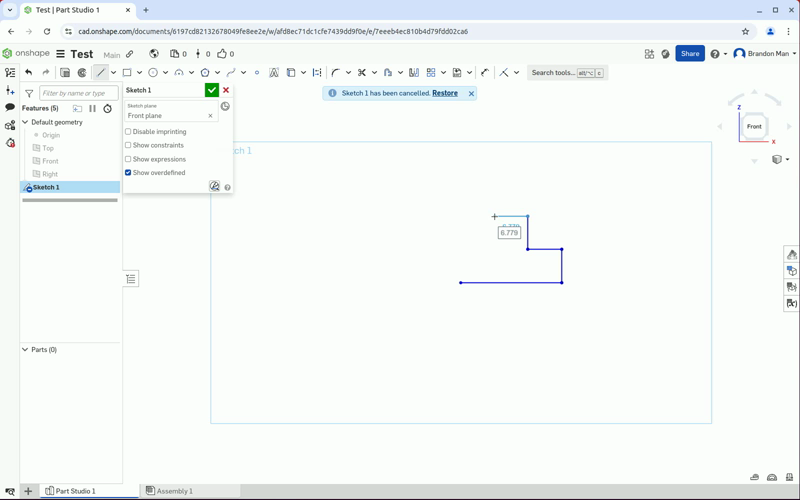
key_down(shift)
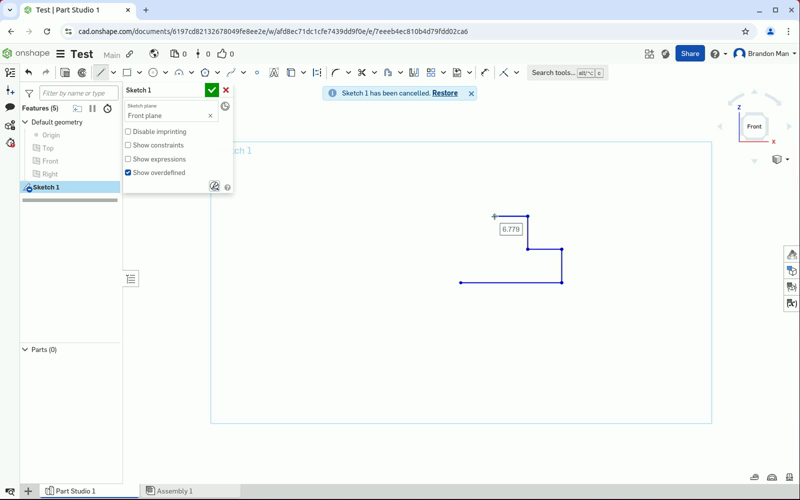
mouse_move(524, 216)
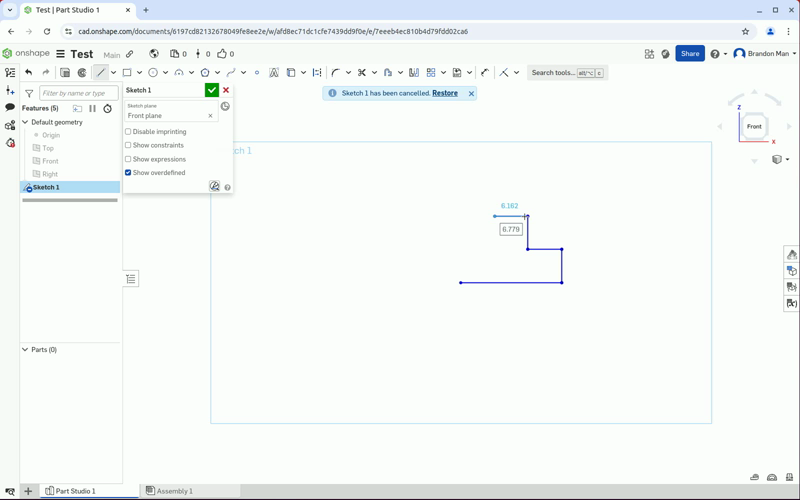
mouse_move(494, 182)
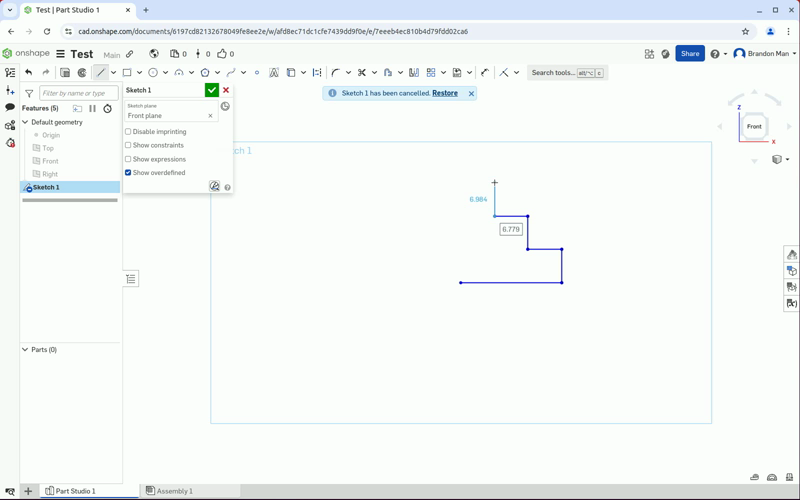
click(494, 182)
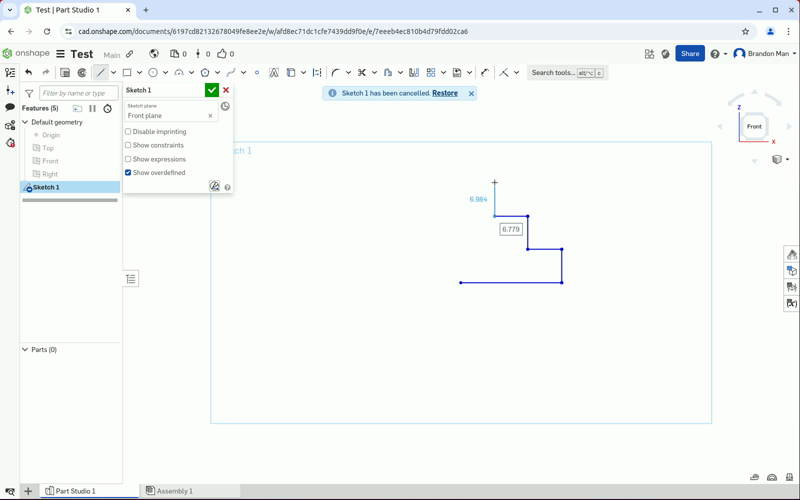
key_up(shift)
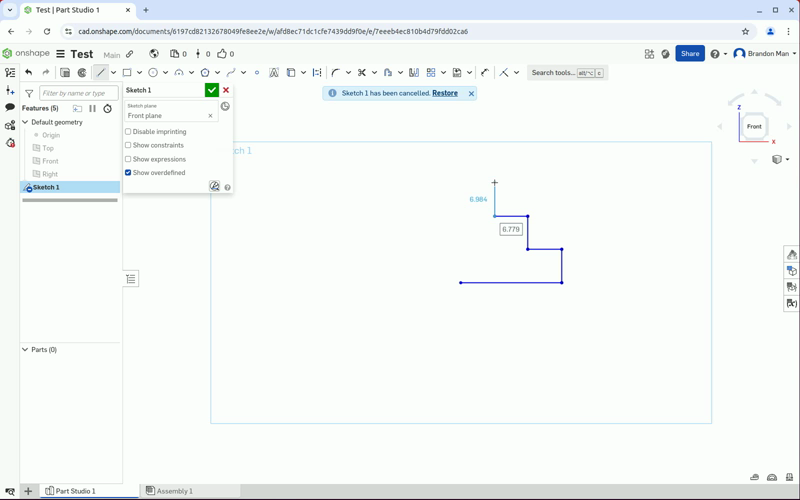
key_down(shift)
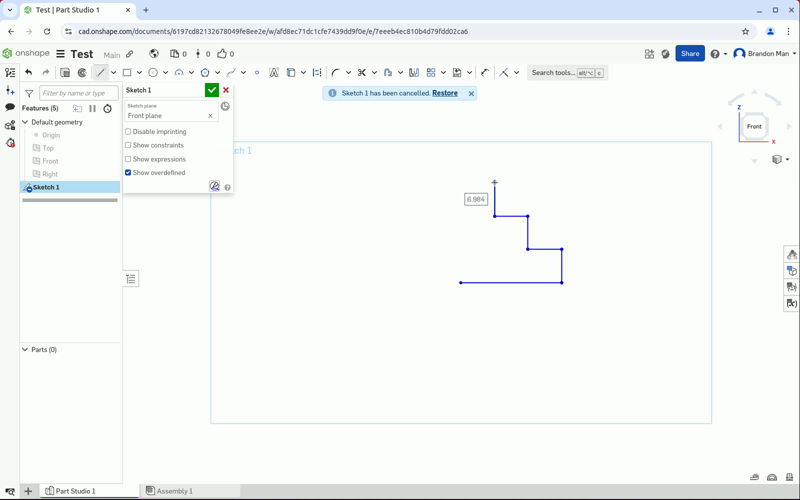
mouse_move(524, 182)
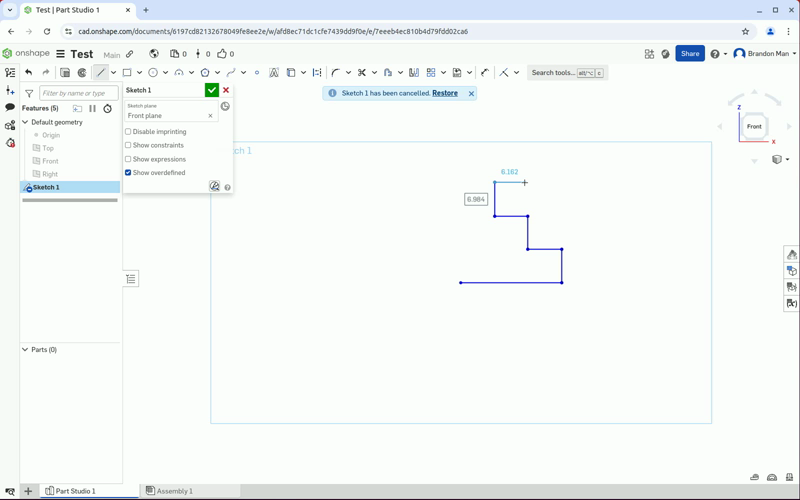
mouse_move(460, 182)
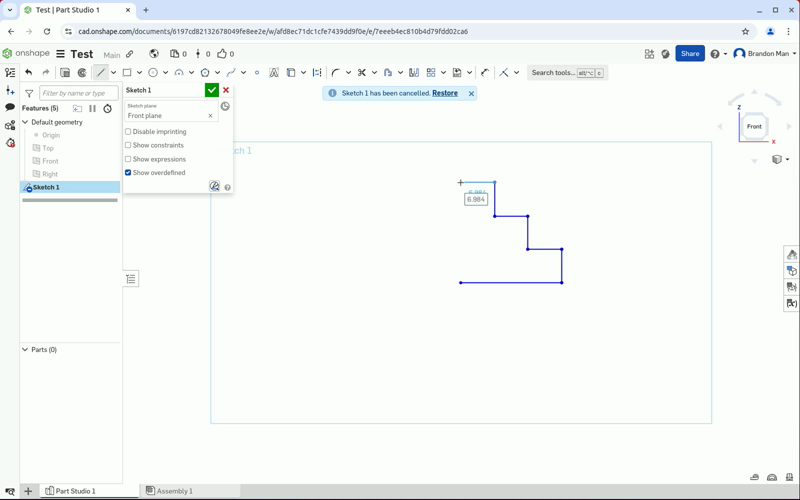
click(460, 182)
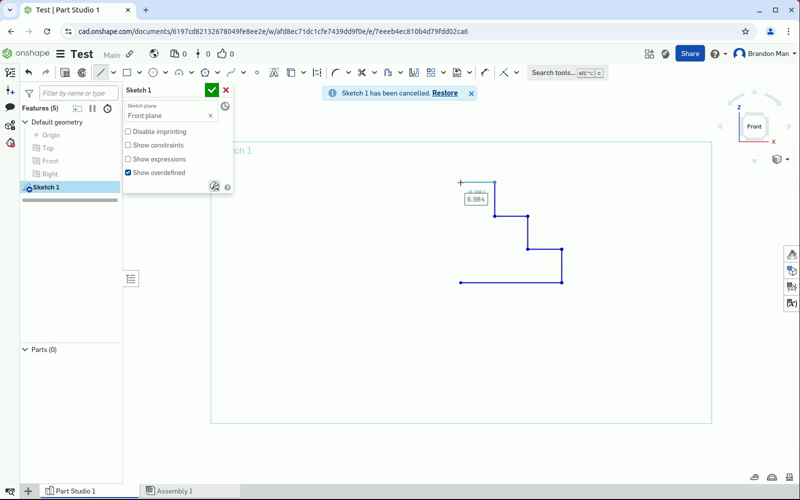
key_up(shift)
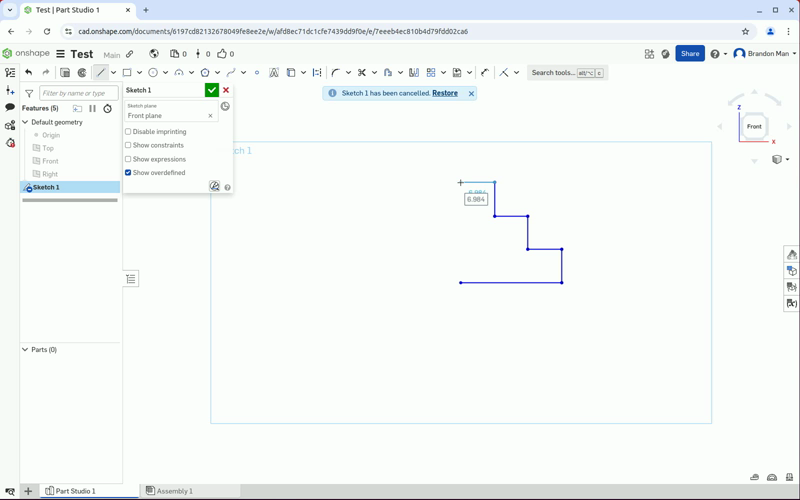
key_down(shift)
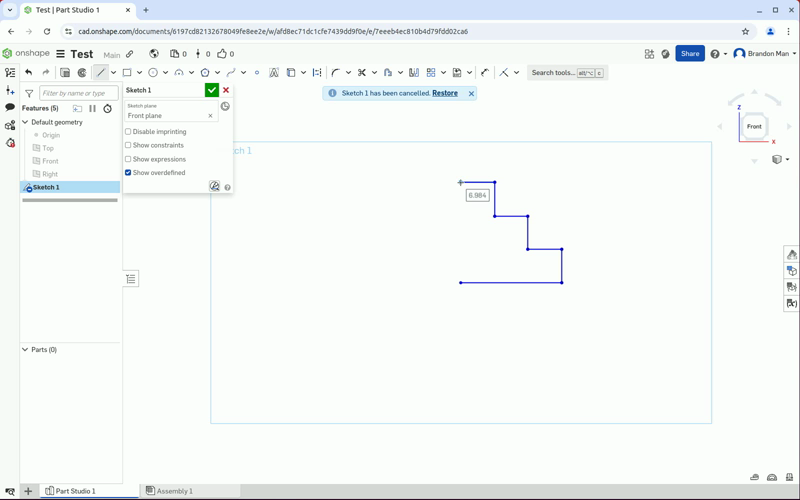
mouse_move(460, 282)
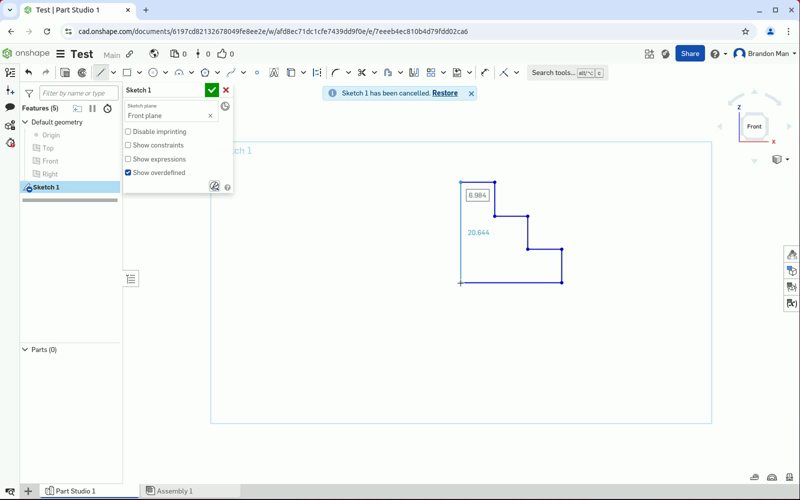
key_up(shift)
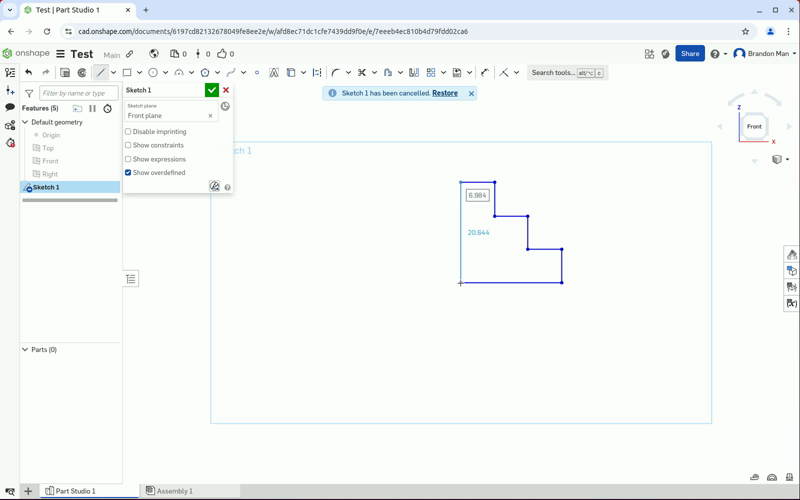
click(460, 282)
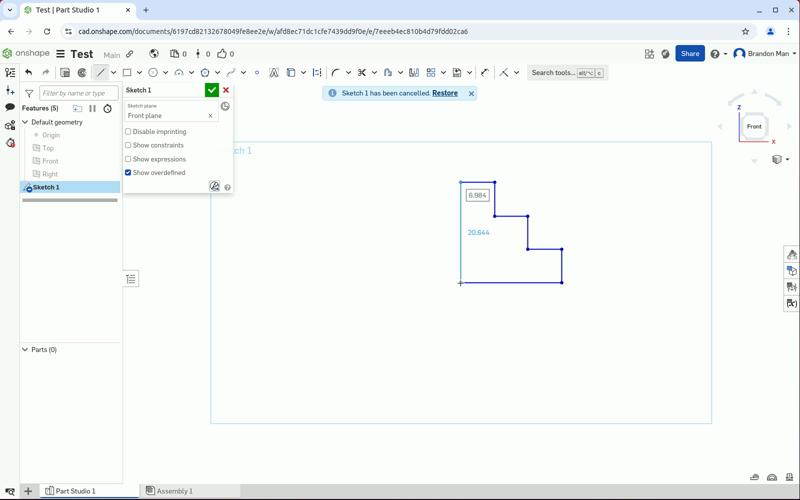
key(esc)
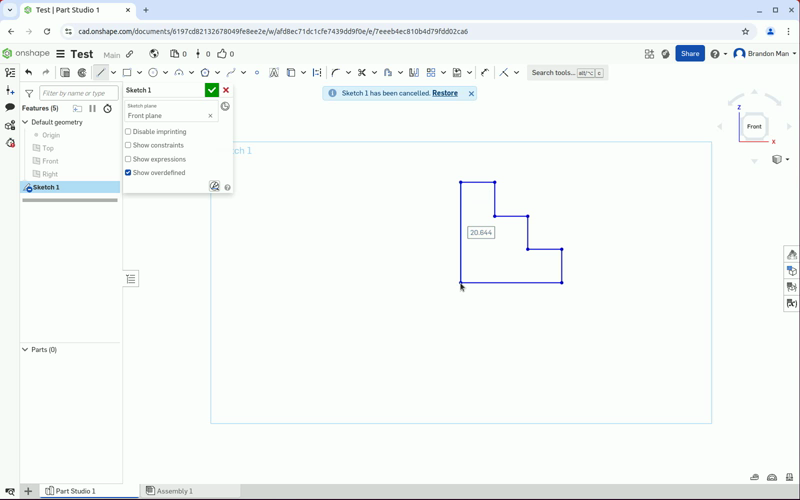
mouse_move(475, 255)
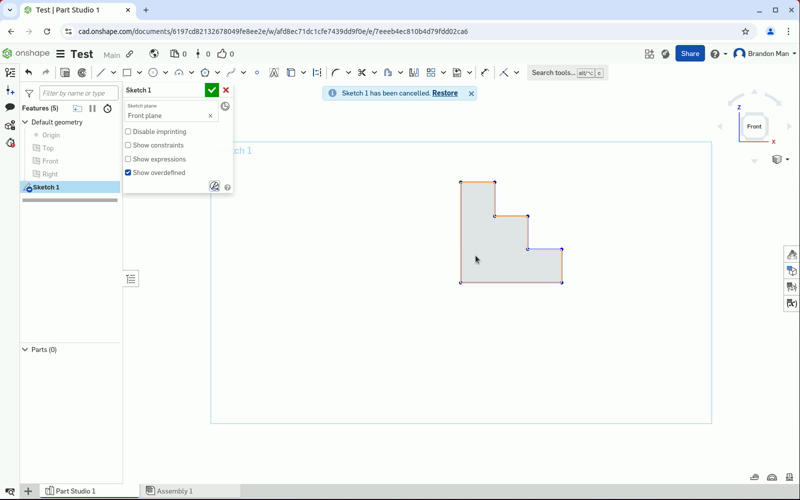
click(475, 255)
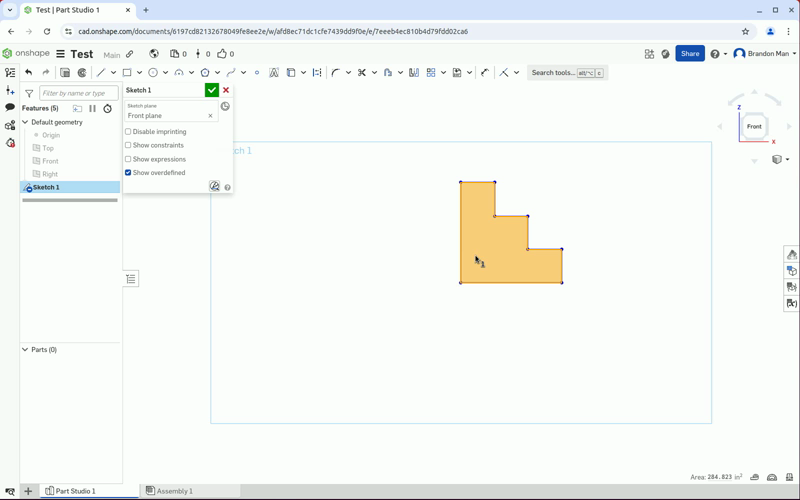
mouse_move(73, 352)
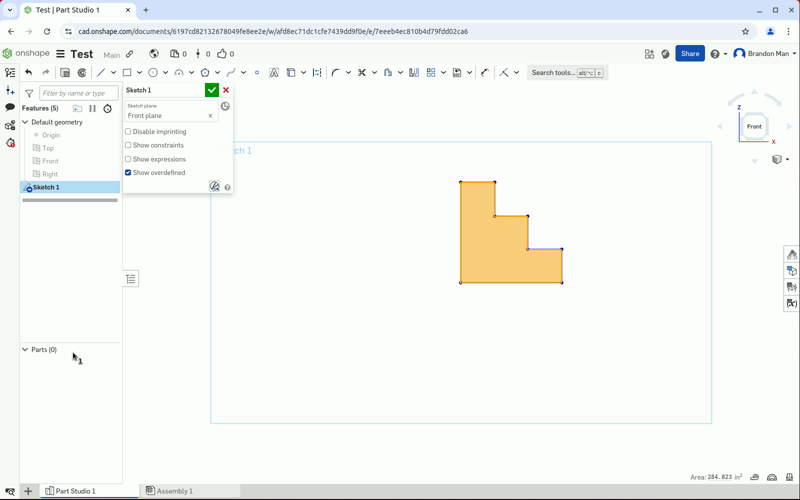
key(shift+y)
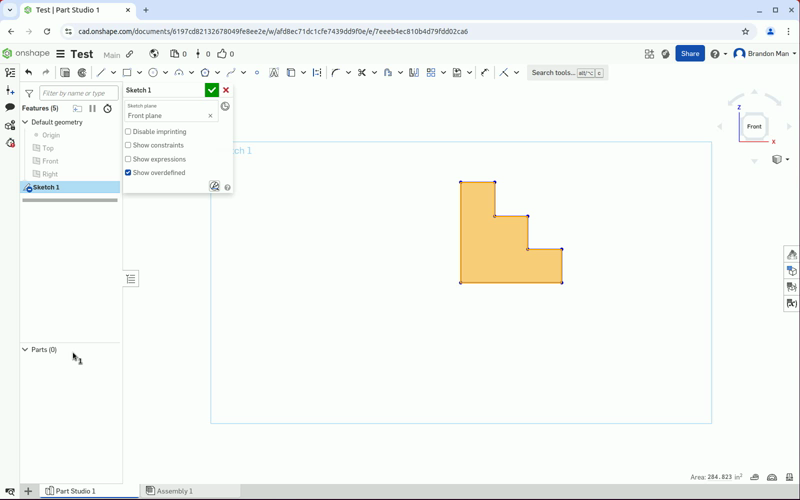
key(shift+e)
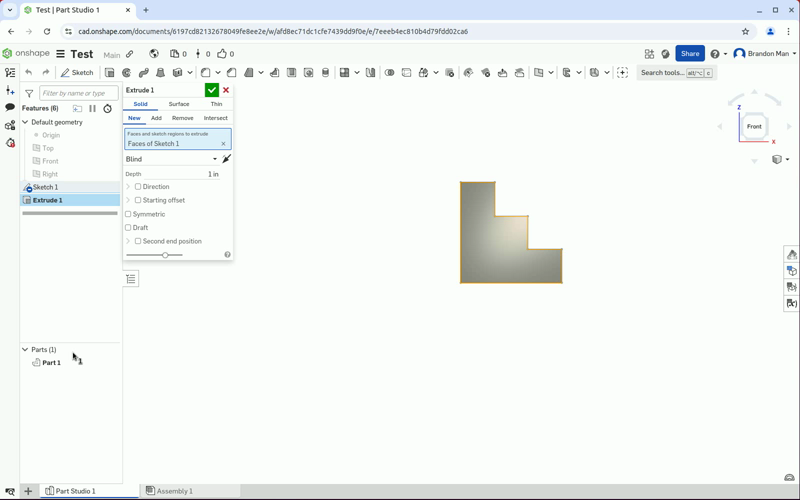
mouse_move(143, 106)
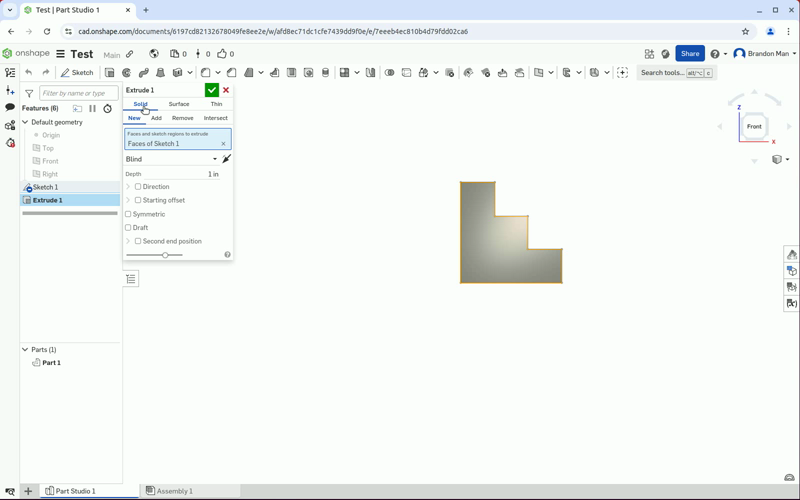
click(143, 106)
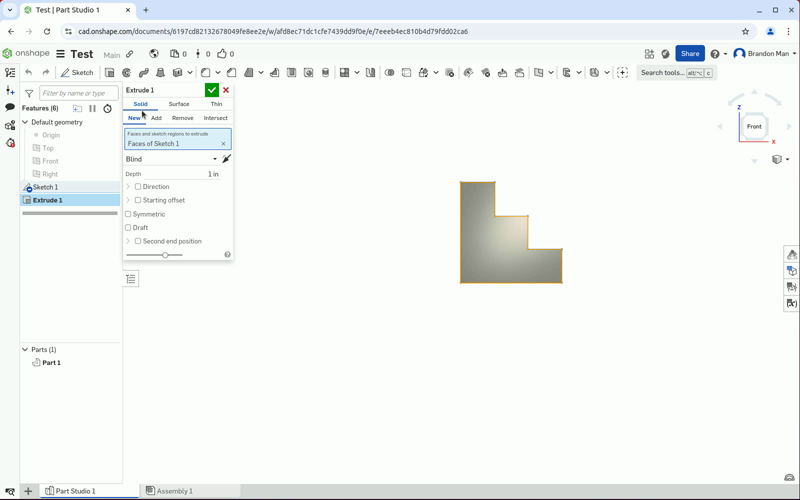
mouse_move(137, 120)
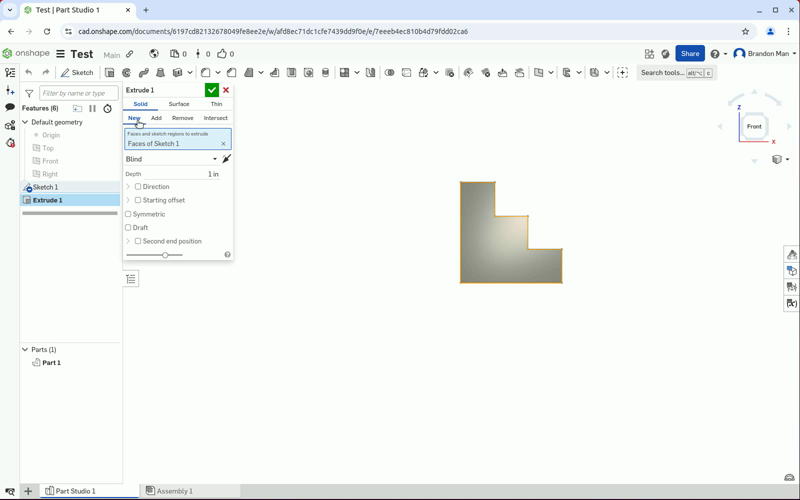
click(137, 120)
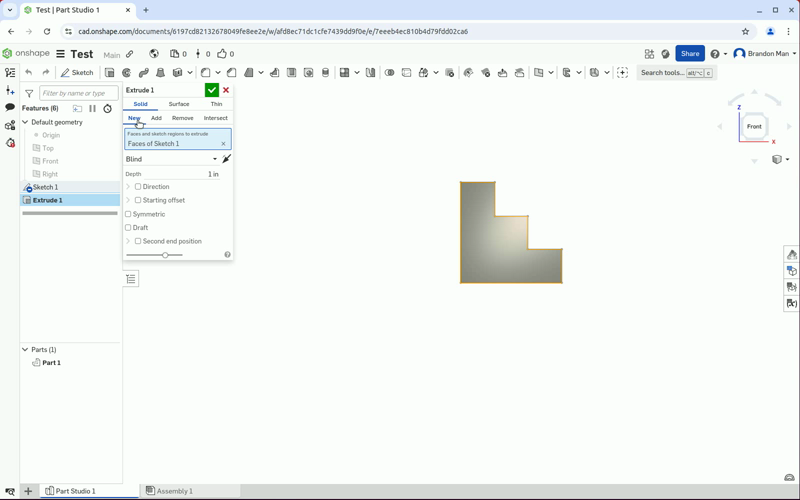
key(tab, 4)
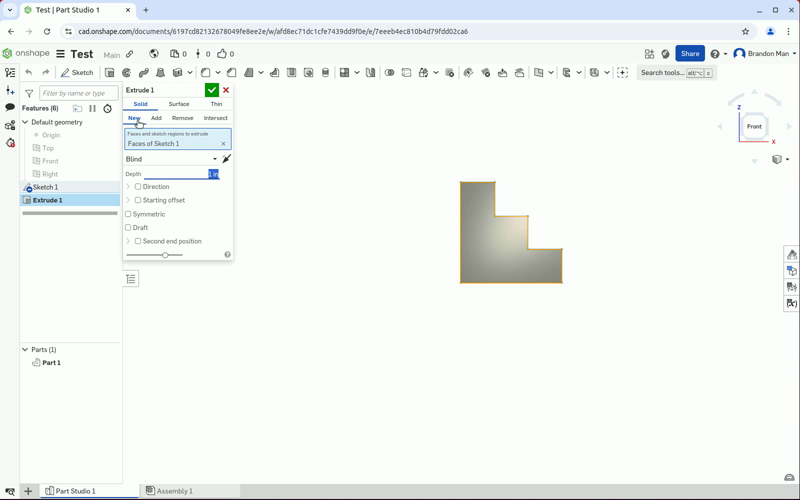
text(23.108)
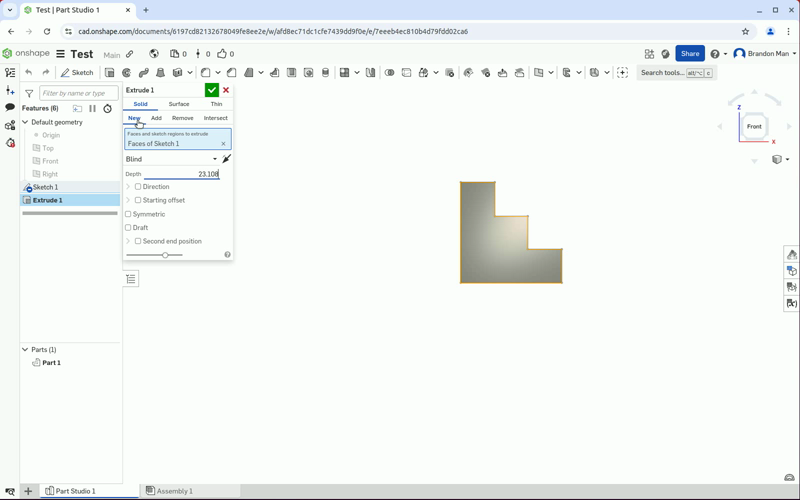
key(enter)
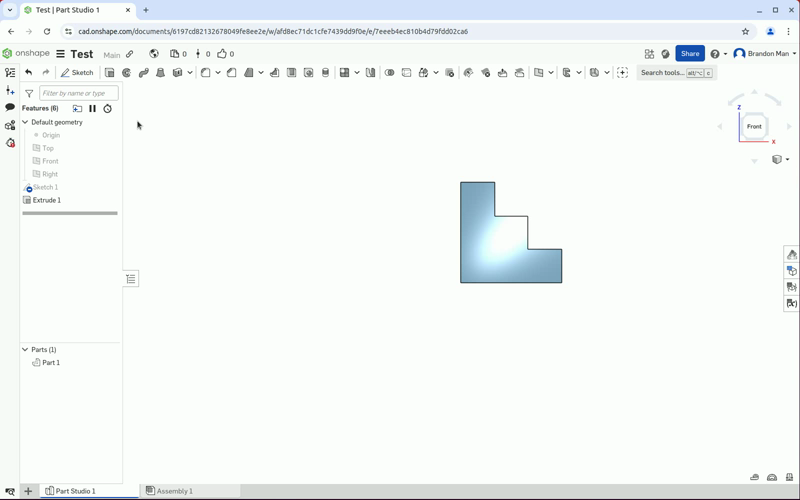
key(shift+h)
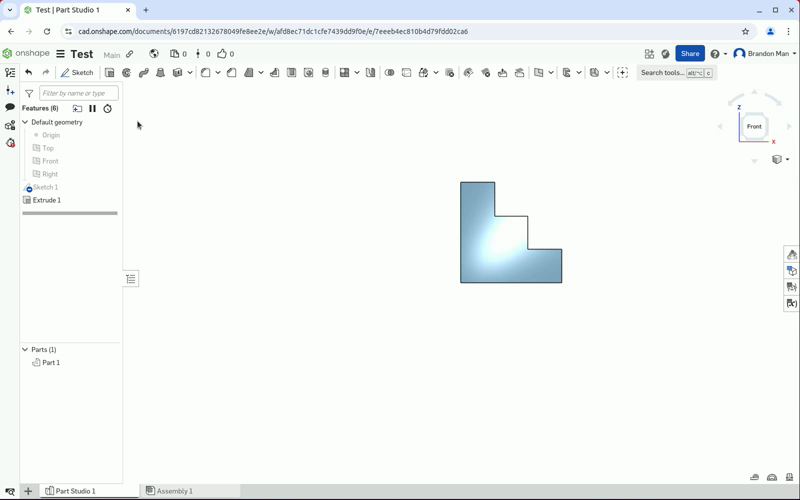
key(shift+h)
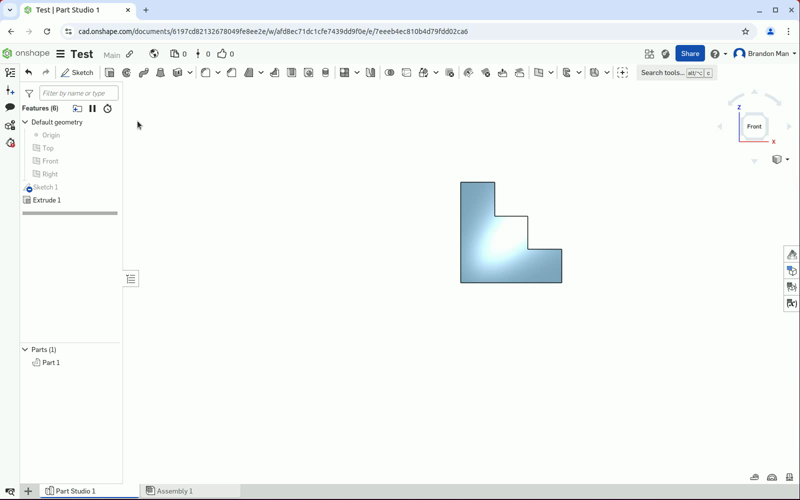
mouse_move(73, 189)
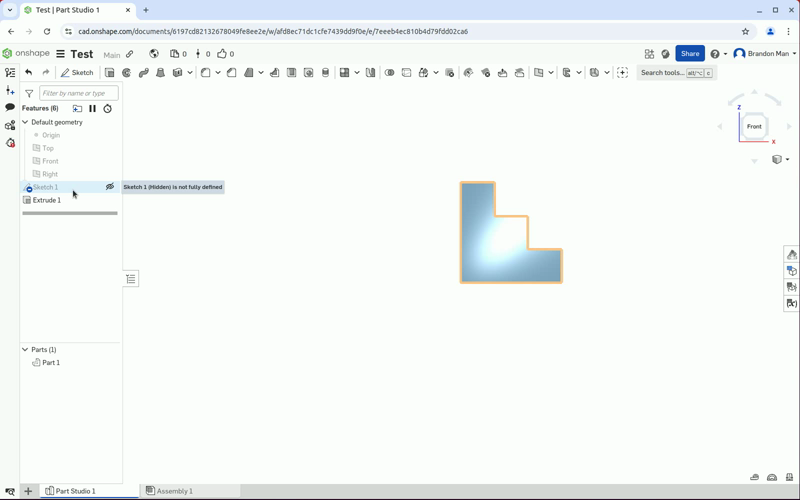
click(73, 189)
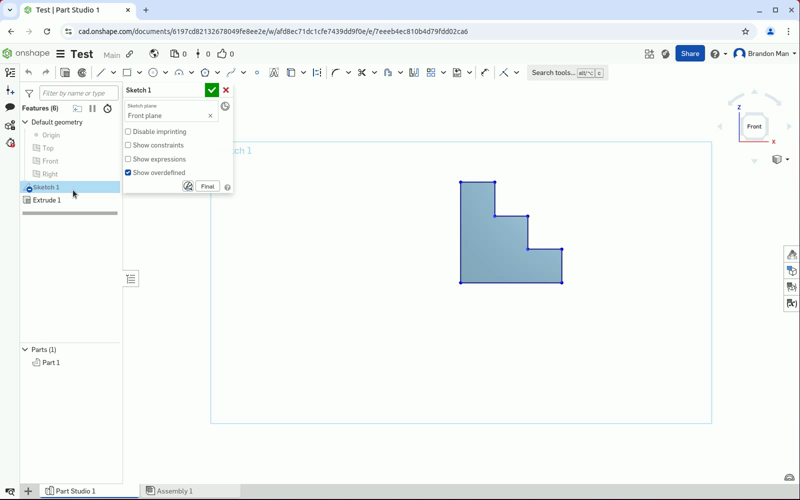
mouse_move(229, 92)
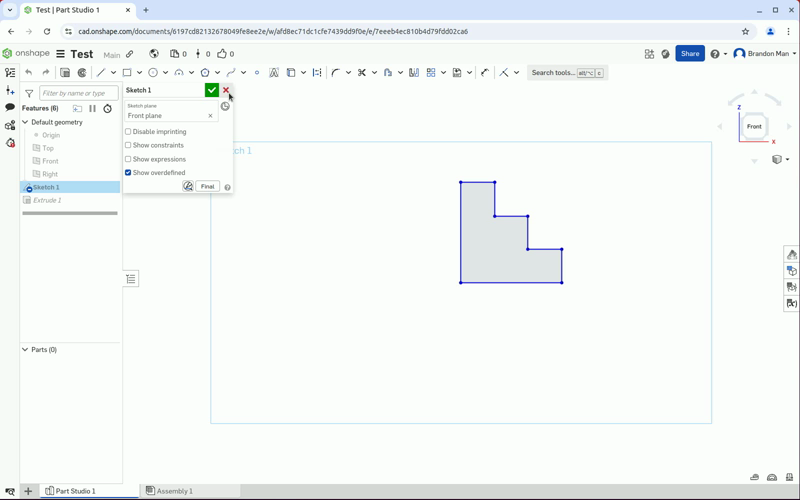
click(229, 92)
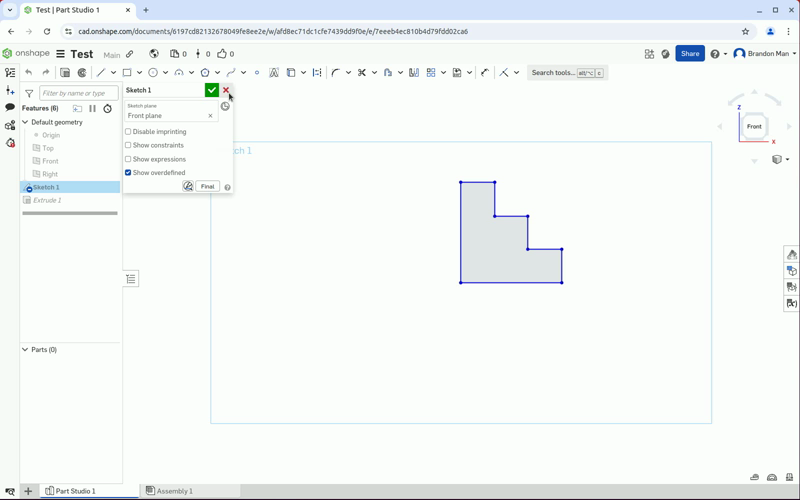
key(shift+s)
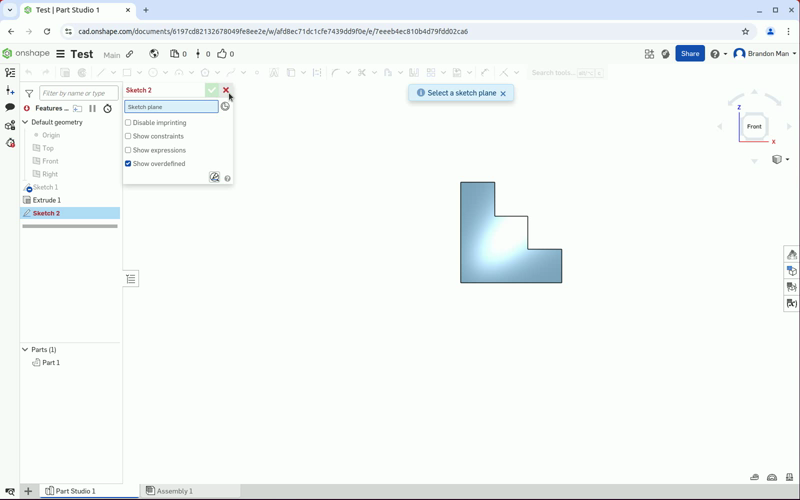
mouse_move(73, 163)
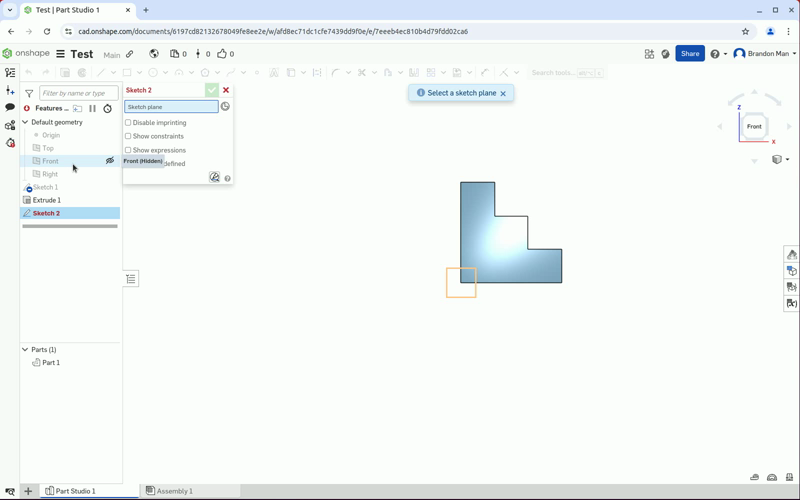
click(73, 163)
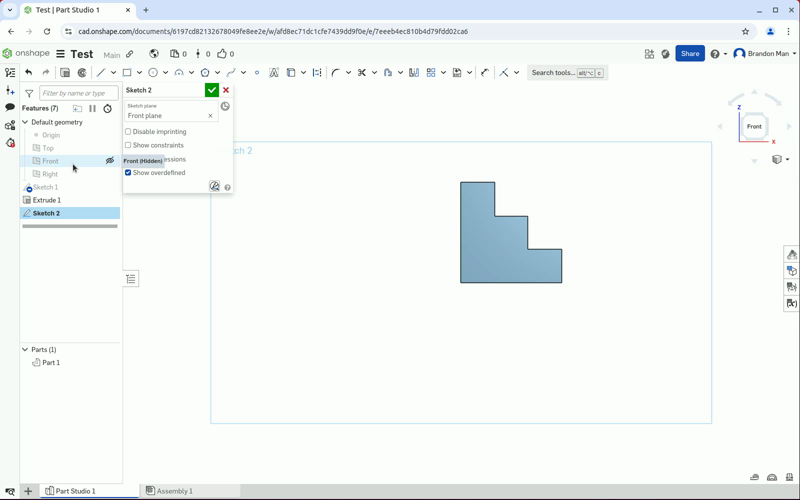
mouse_move(73, 352)
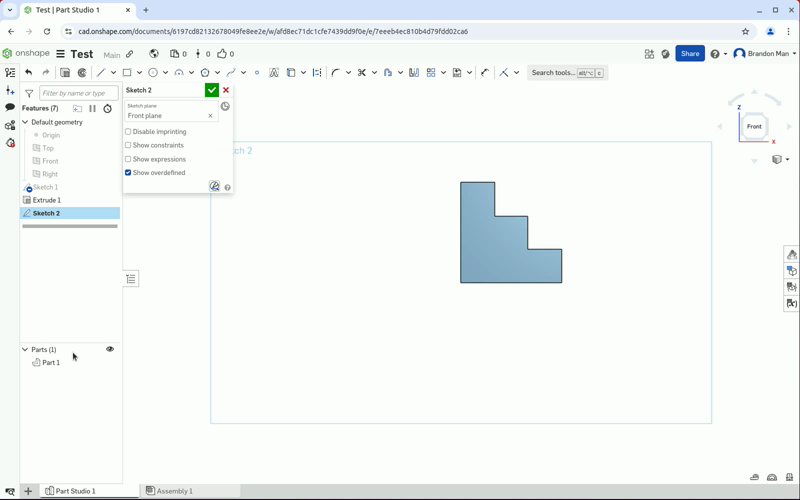
key(y)
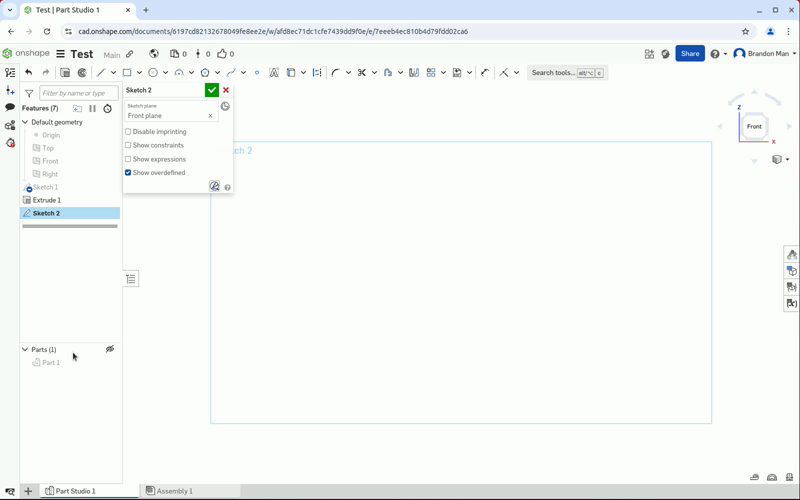
key(l)
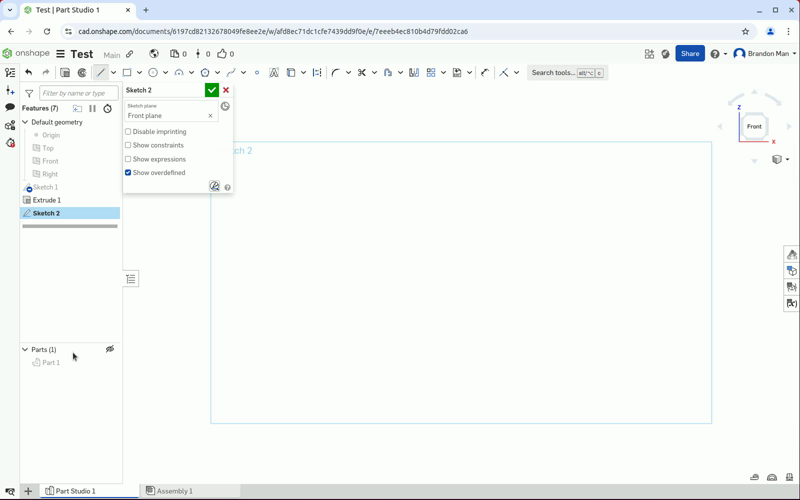
key_down(shift)
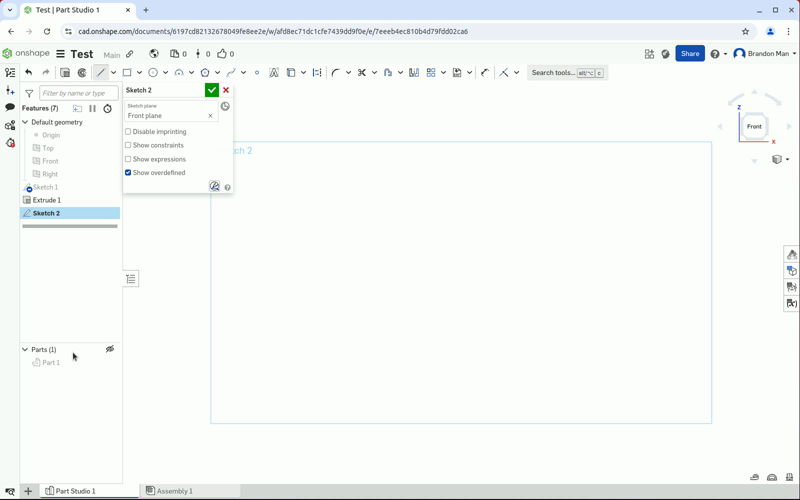
mouse_move(460, 282)
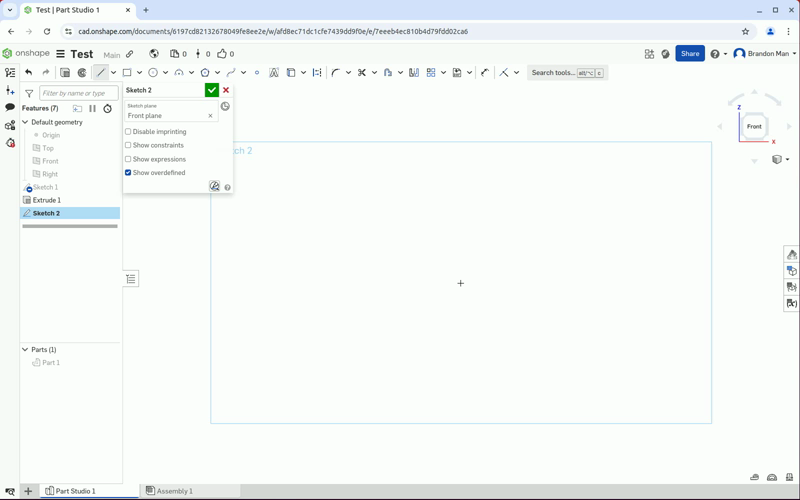
click(460, 282)
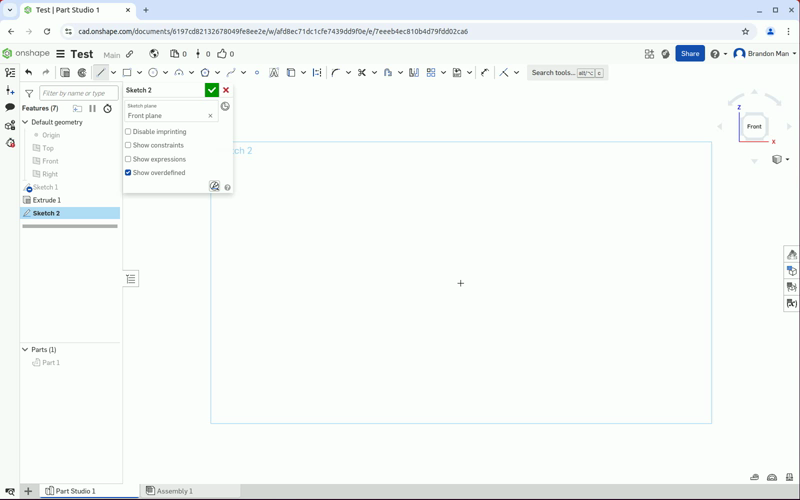
key_up(shift)
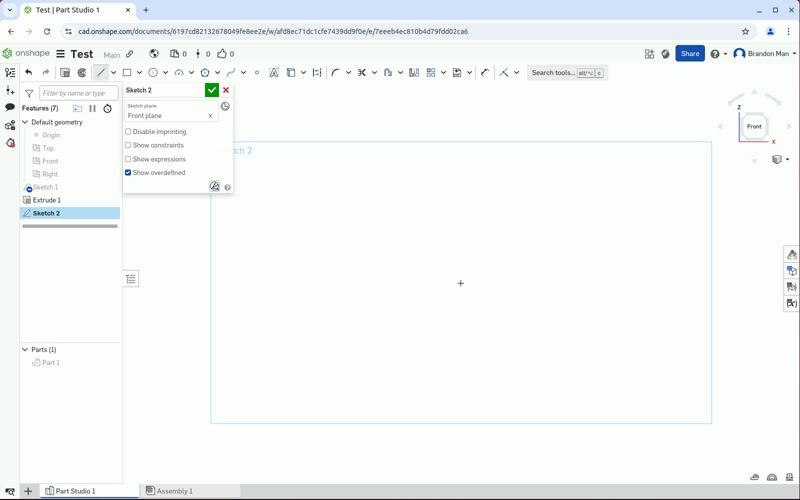
key_down(shift)
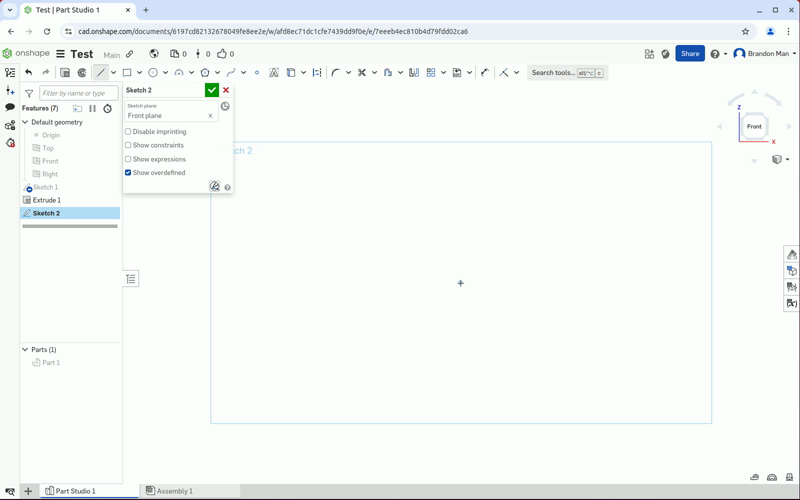
mouse_move(561, 282)
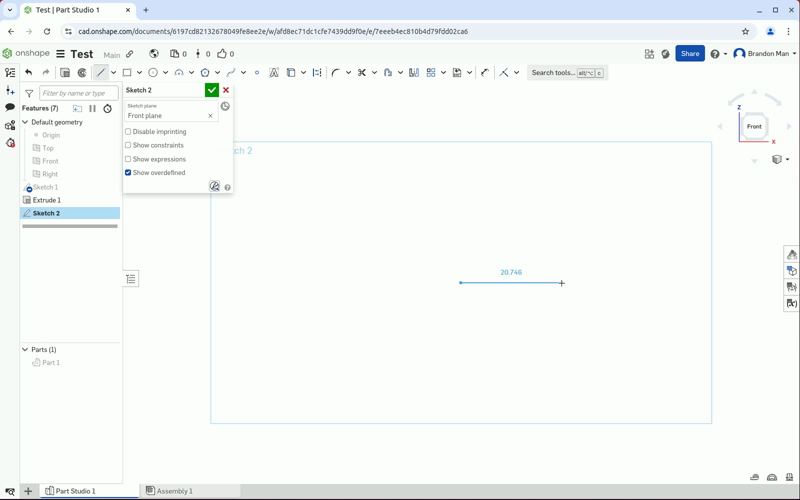
click(561, 282)
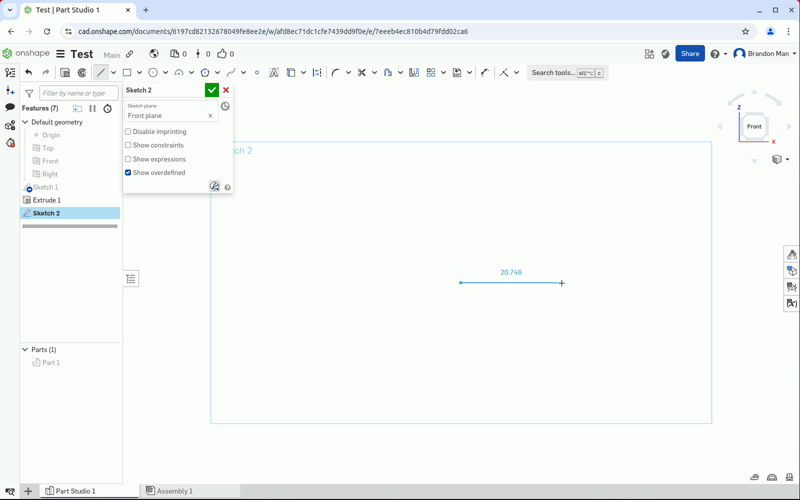
key_up(shift)
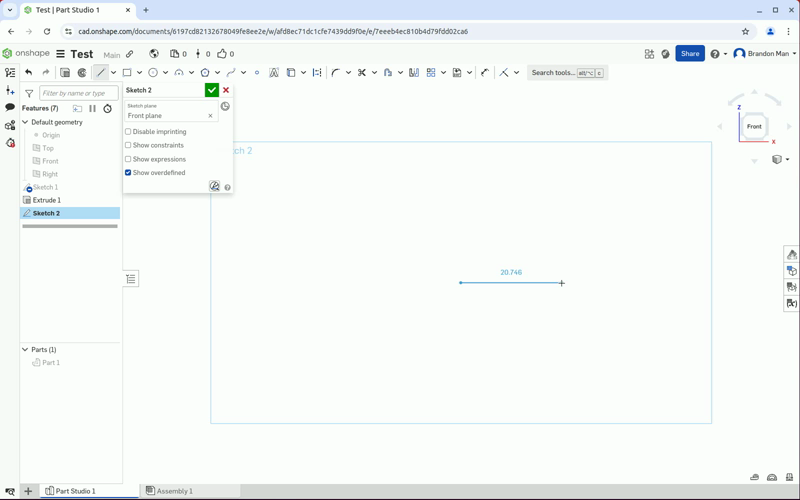
key_down(shift)
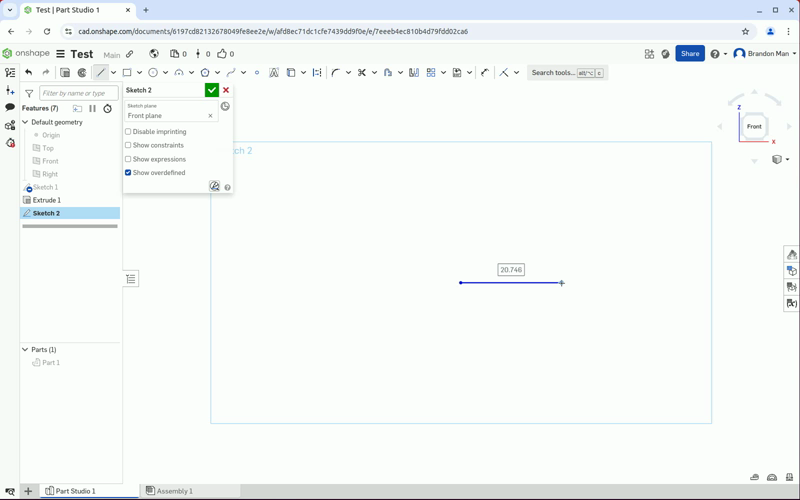
mouse_move(589, 282)
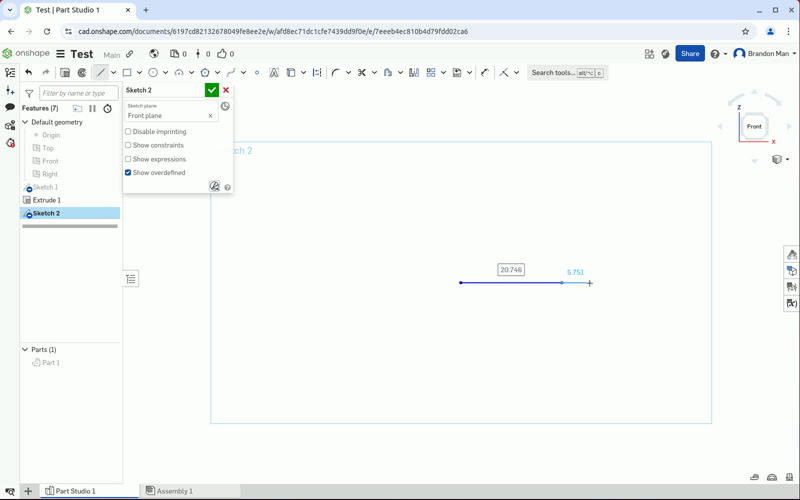
mouse_move(561, 249)
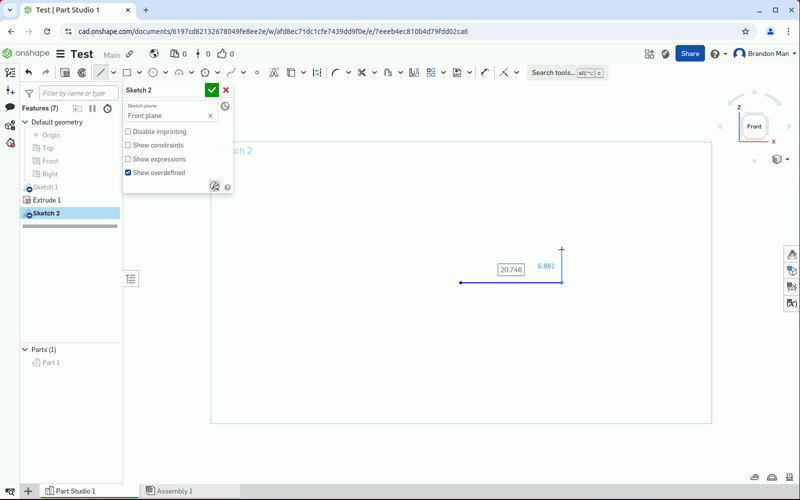
click(561, 249)
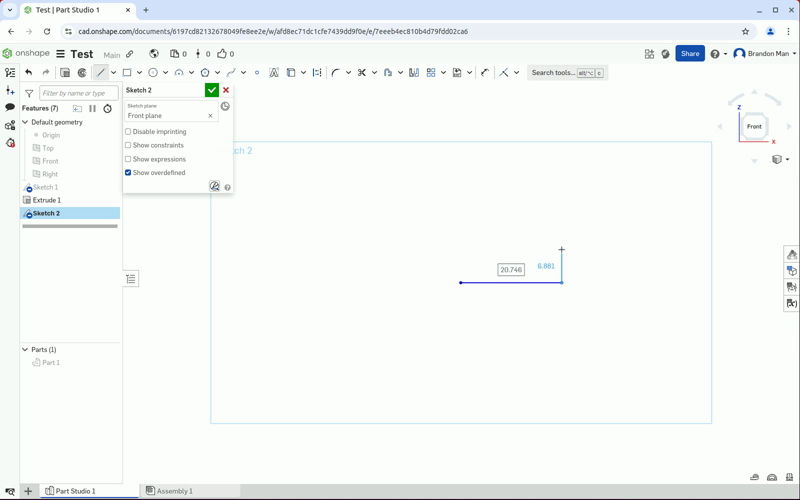
key_up(shift)
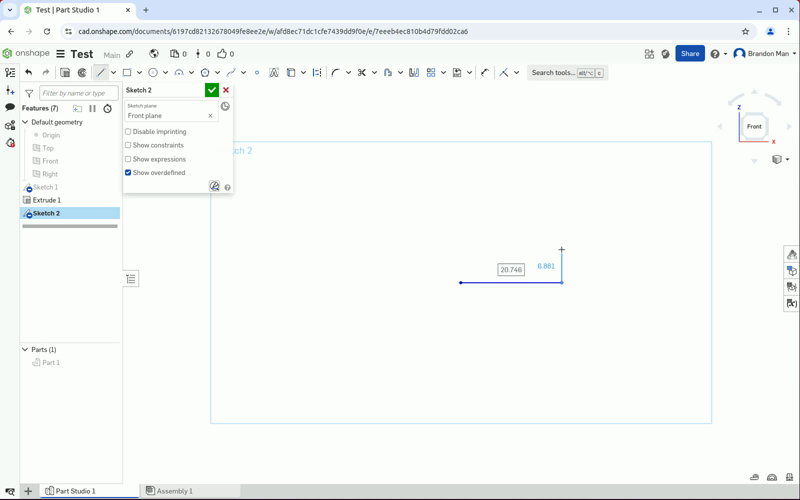
key_down(shift)
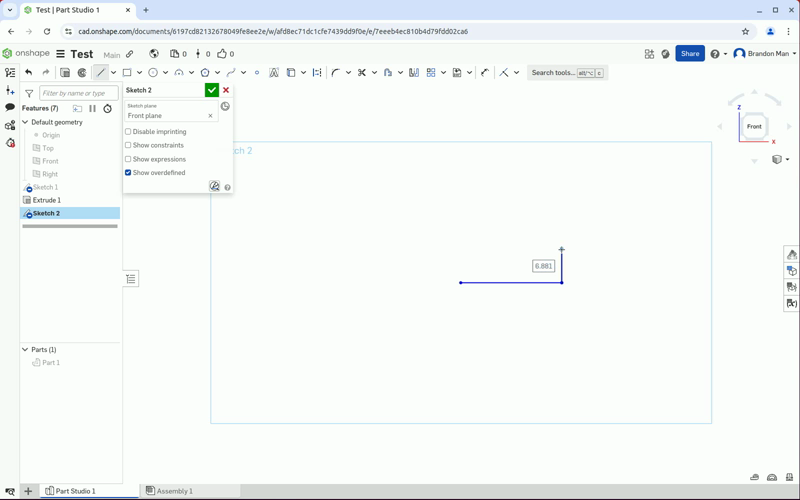
mouse_move(589, 249)
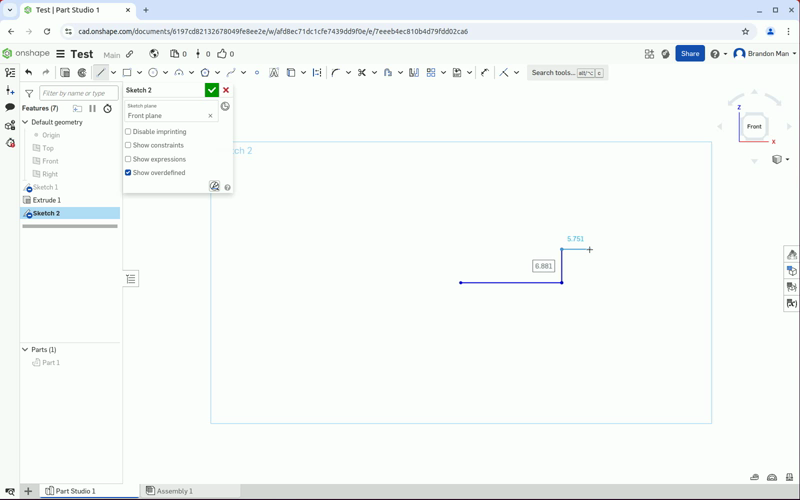
mouse_move(527, 249)
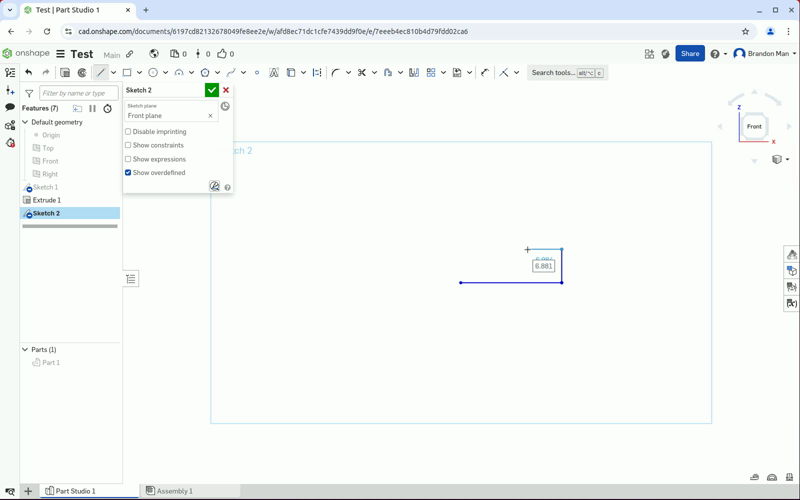
click(527, 249)
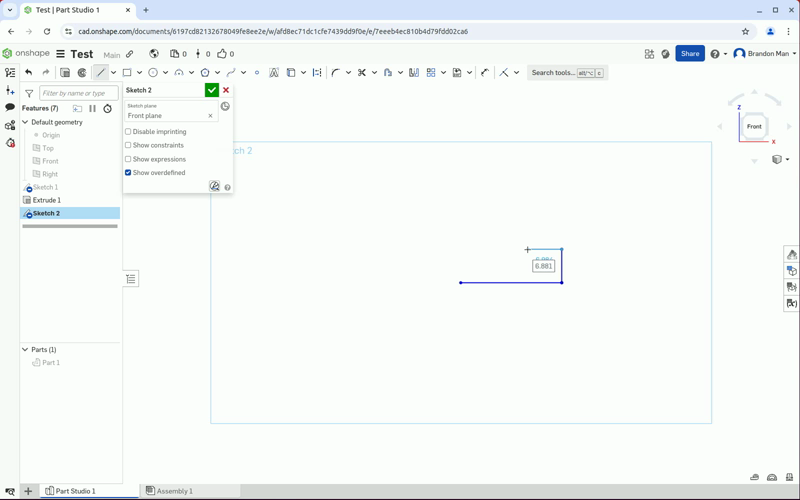
key_up(shift)
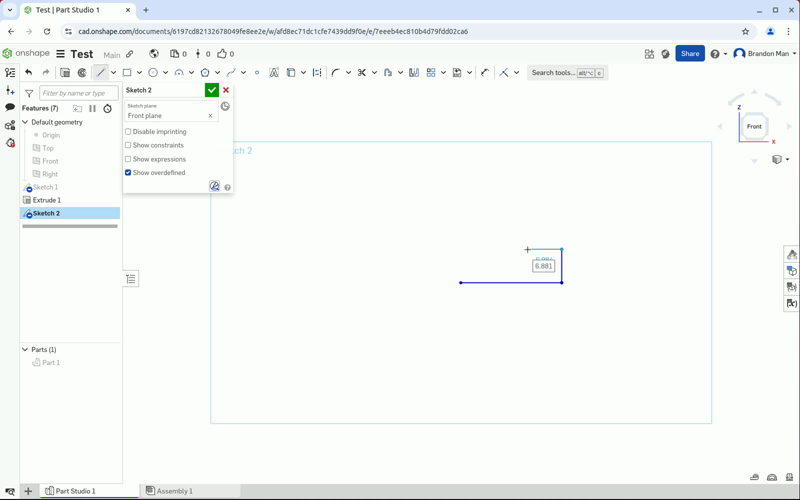
key_down(shift)
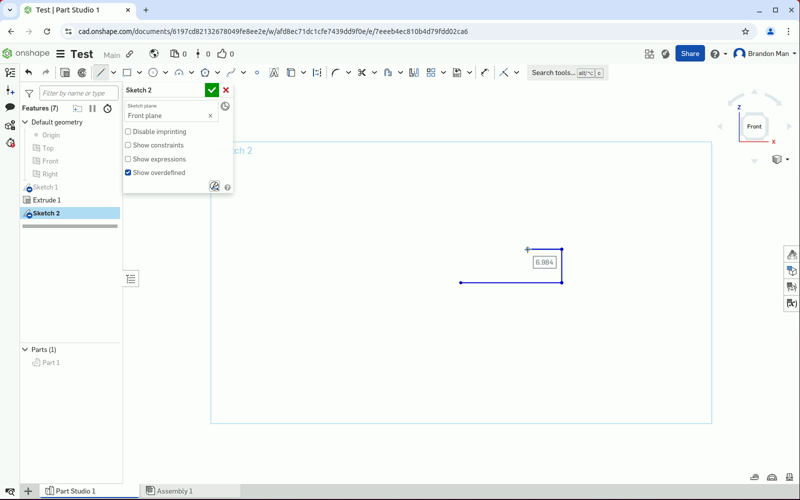
mouse_move(557, 249)
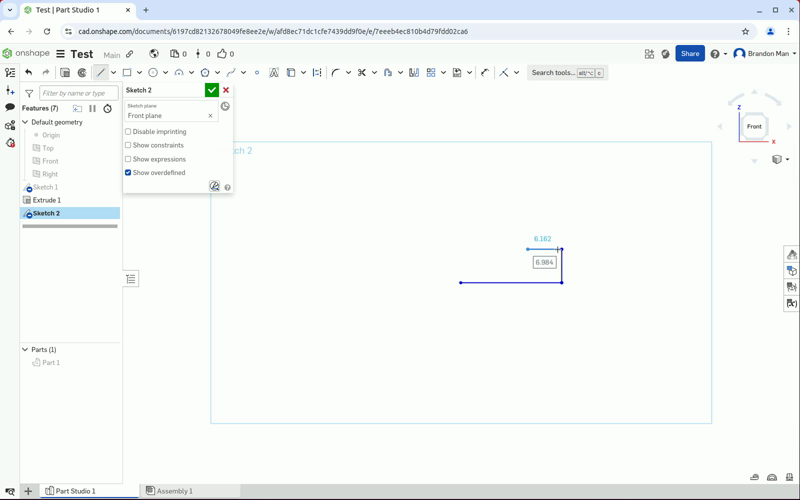
mouse_move(527, 216)
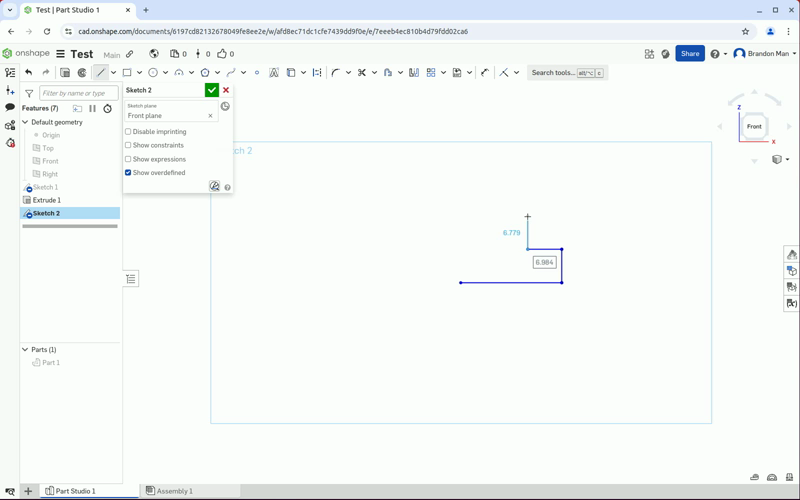
click(527, 216)
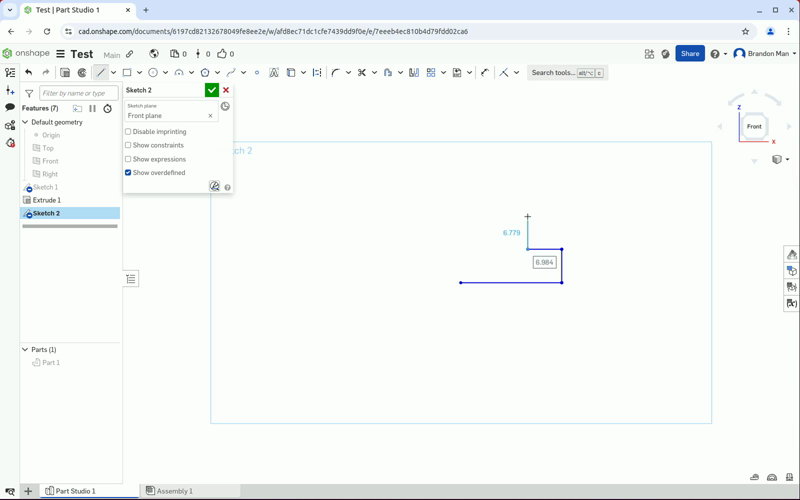
key_up(shift)
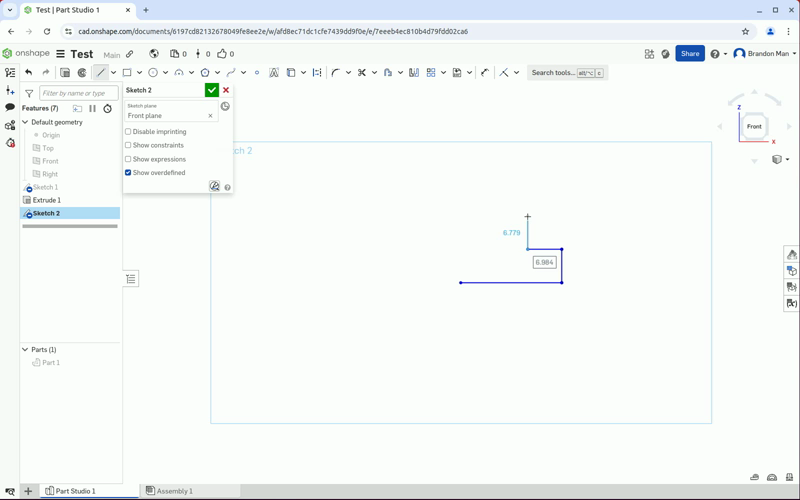
key_down(shift)
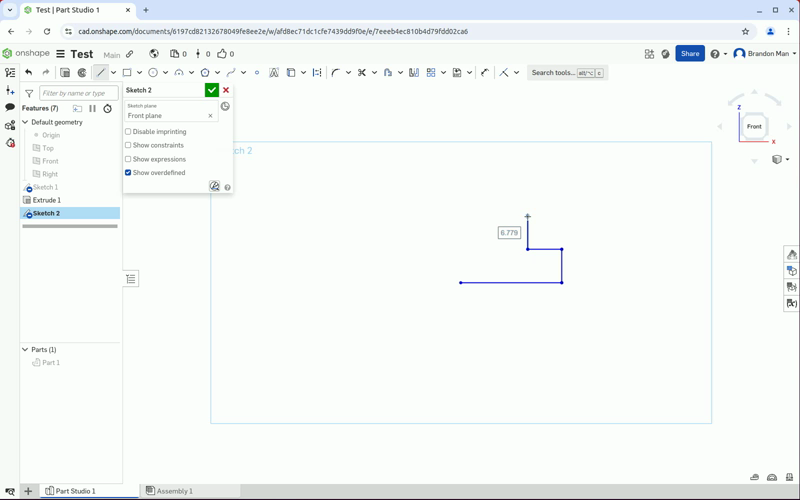
mouse_move(557, 216)
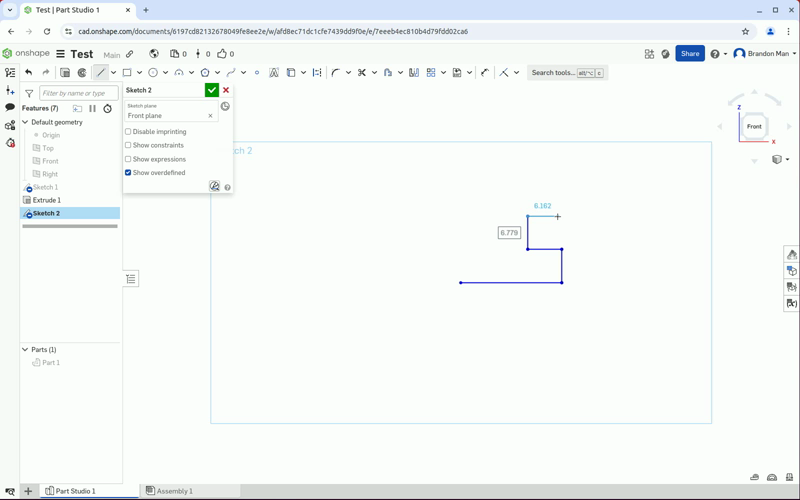
mouse_move(494, 216)
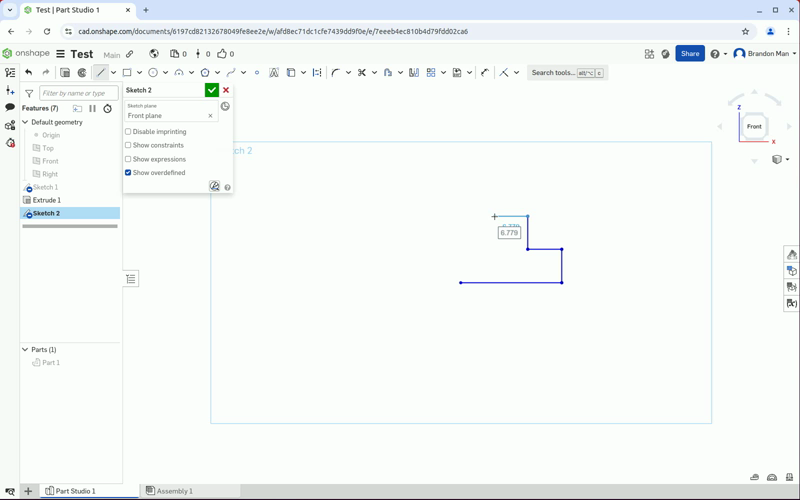
click(494, 216)
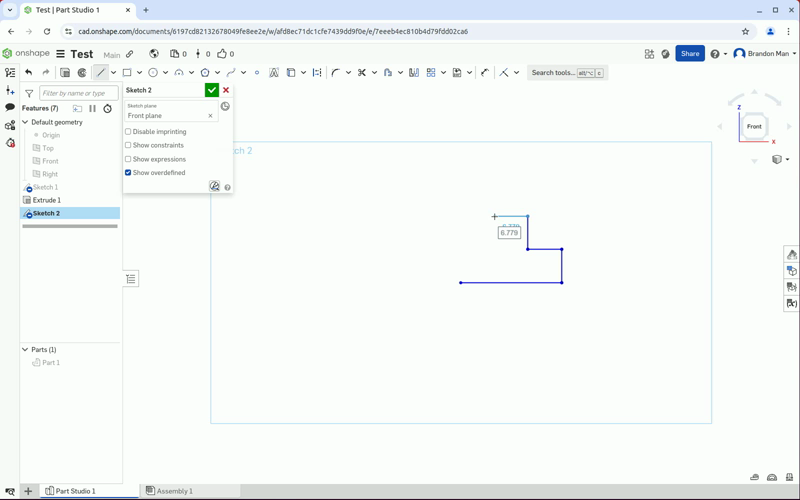
key_up(shift)
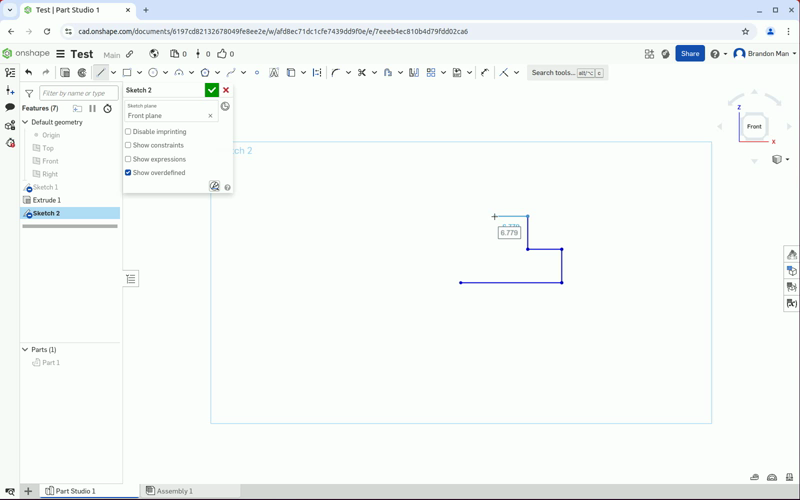
key_down(shift)
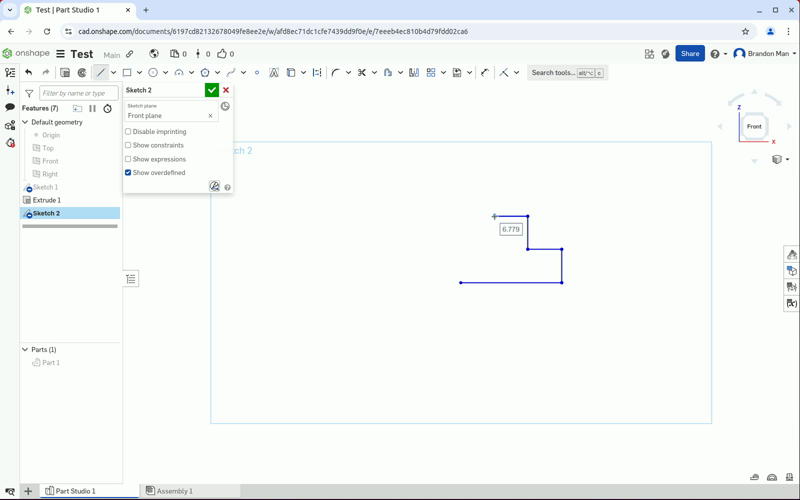
mouse_move(524, 216)
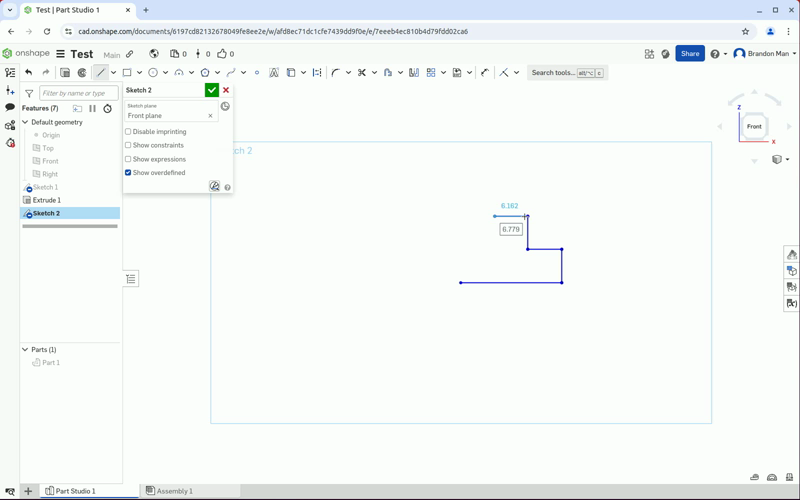
mouse_move(494, 182)
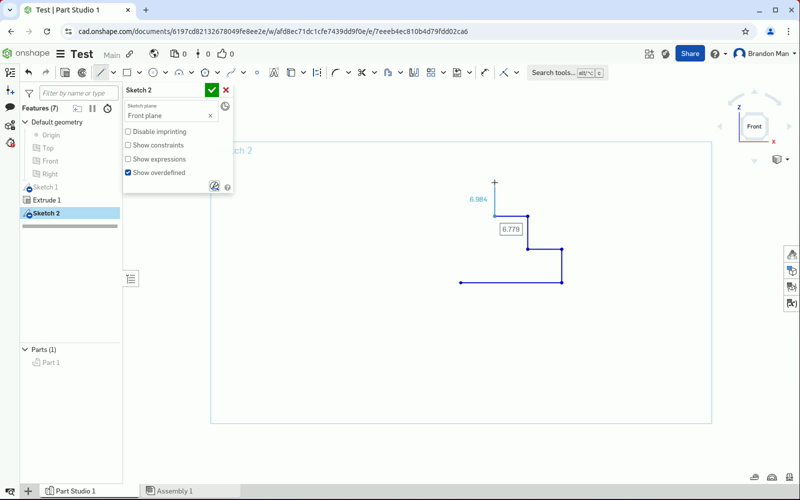
click(494, 182)
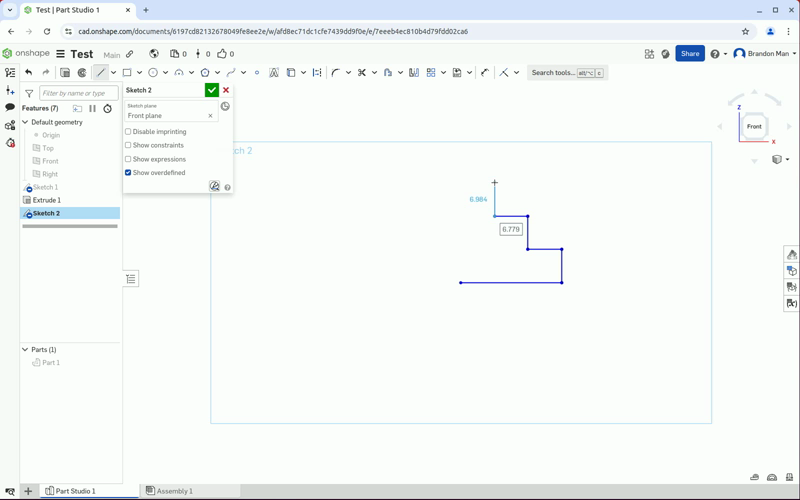
key_up(shift)
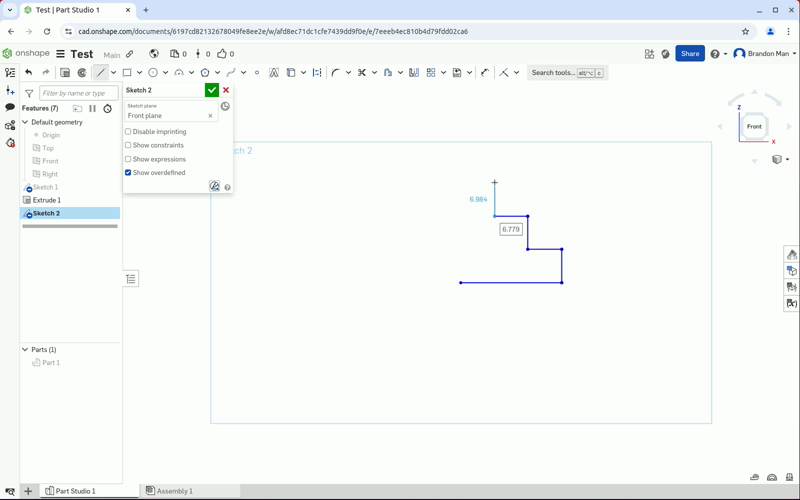
key_down(shift)
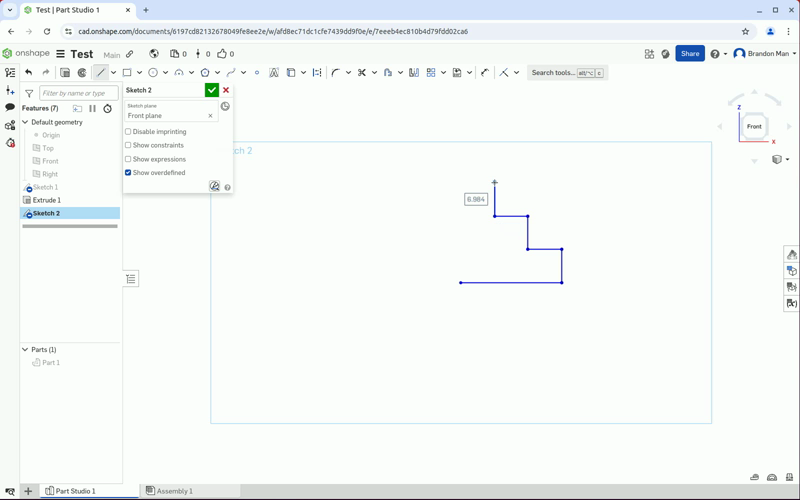
mouse_move(524, 182)
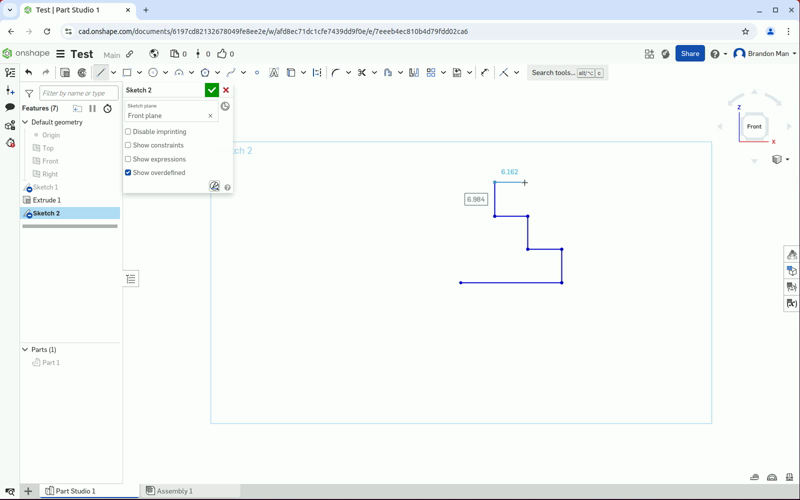
mouse_move(460, 182)
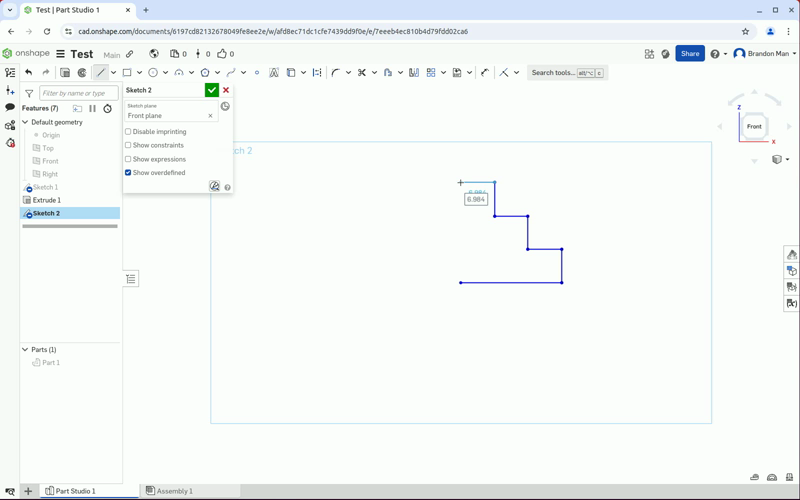
click(460, 182)
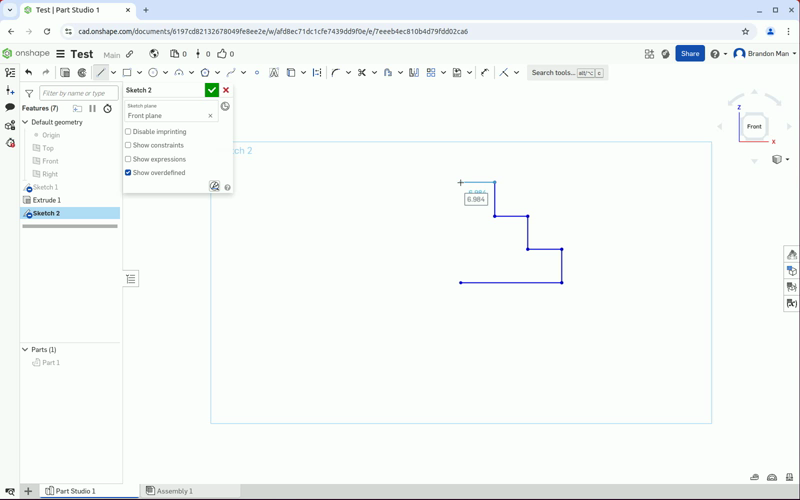
key_up(shift)
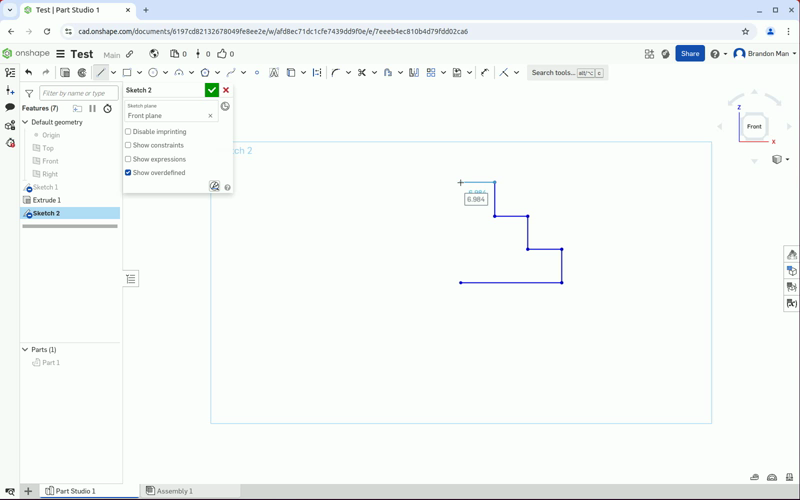
key_down(shift)
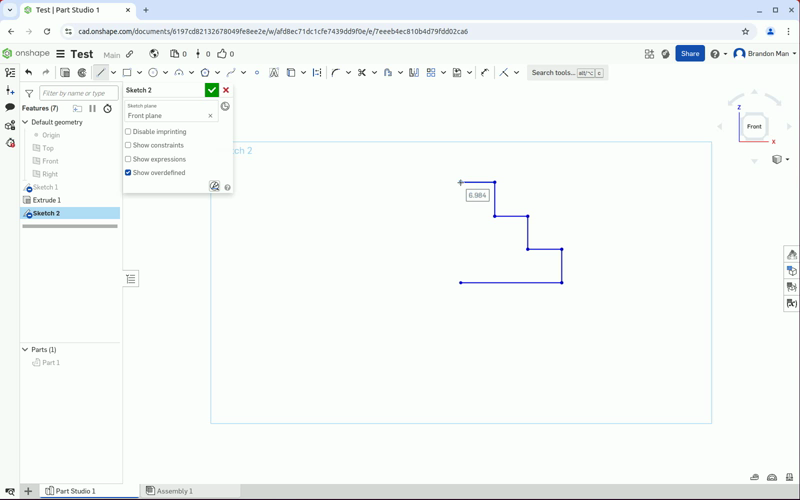
mouse_move(460, 282)
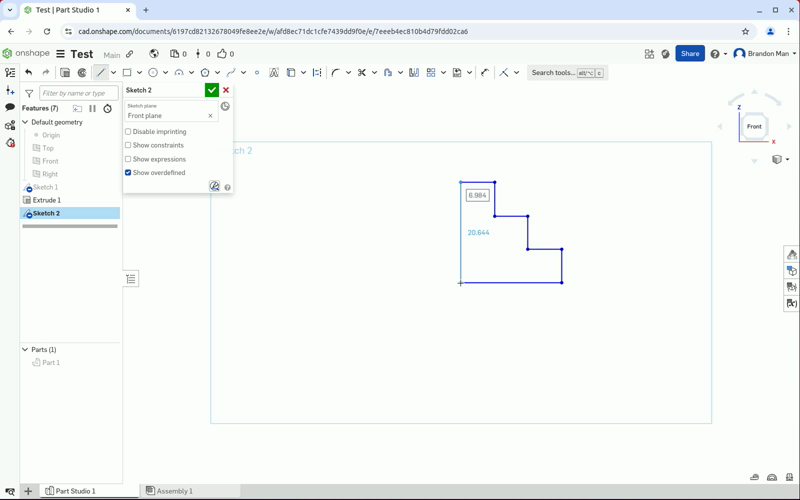
key_up(shift)
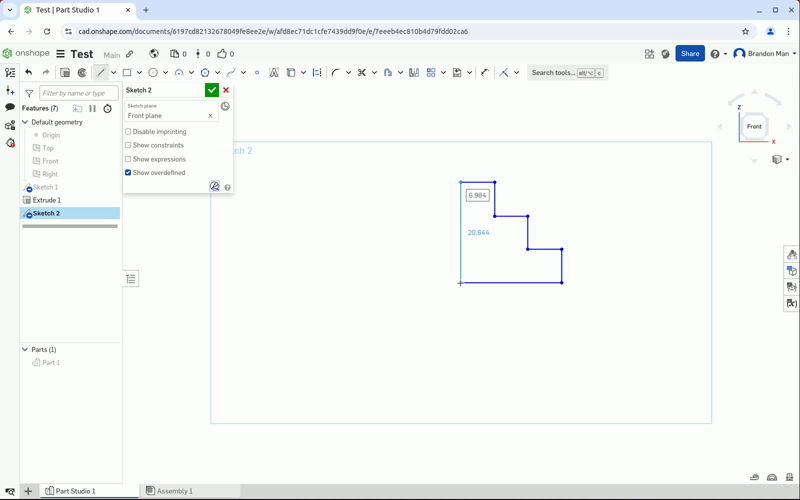
click(460, 282)
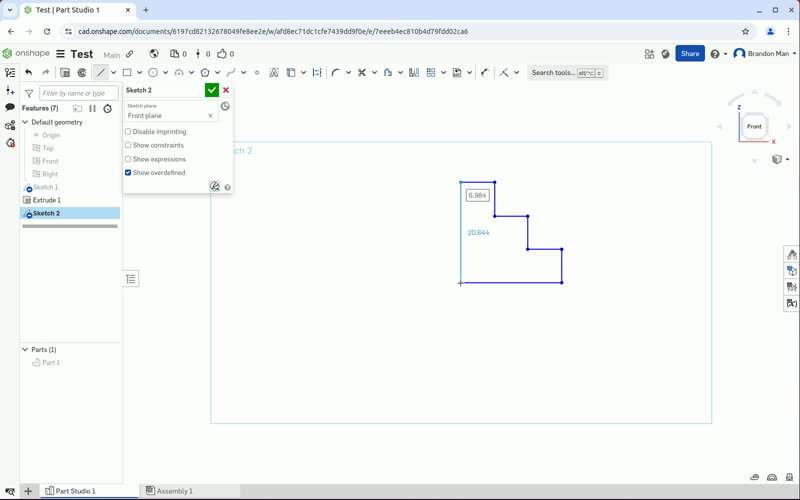
key(esc)
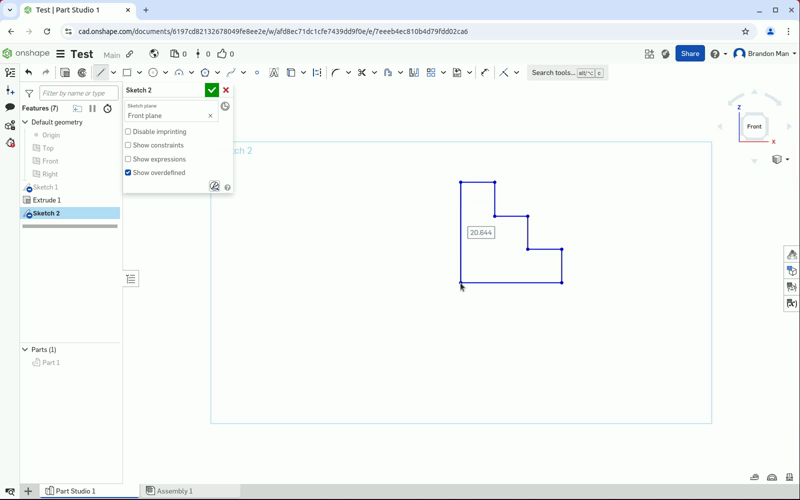
mouse_move(510, 227)
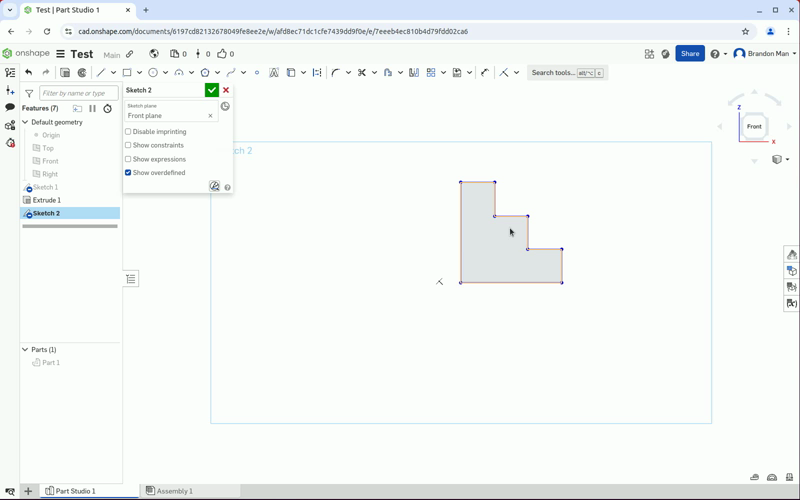
click(510, 227)
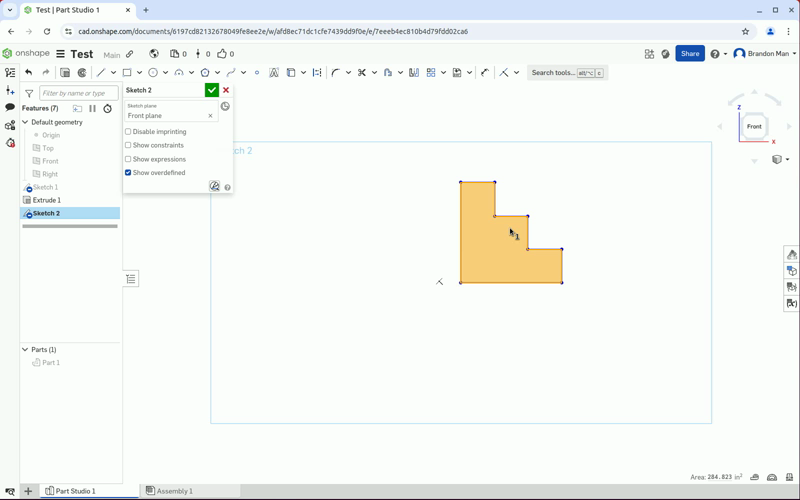
mouse_move(73, 352)
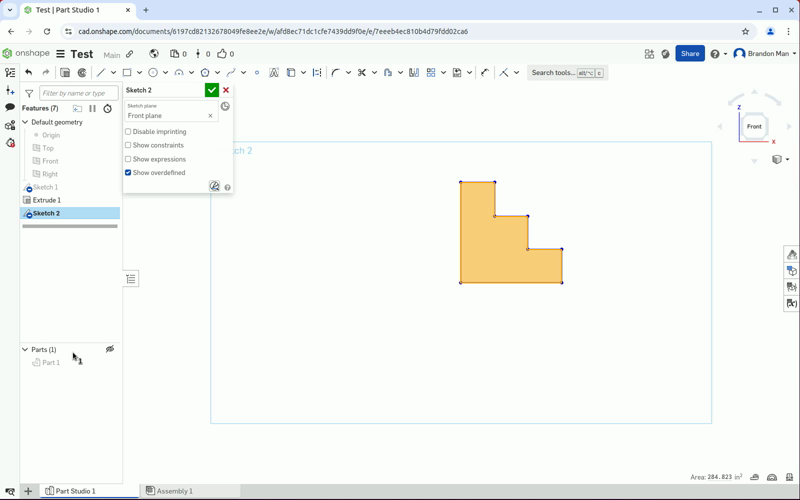
key(shift+y)
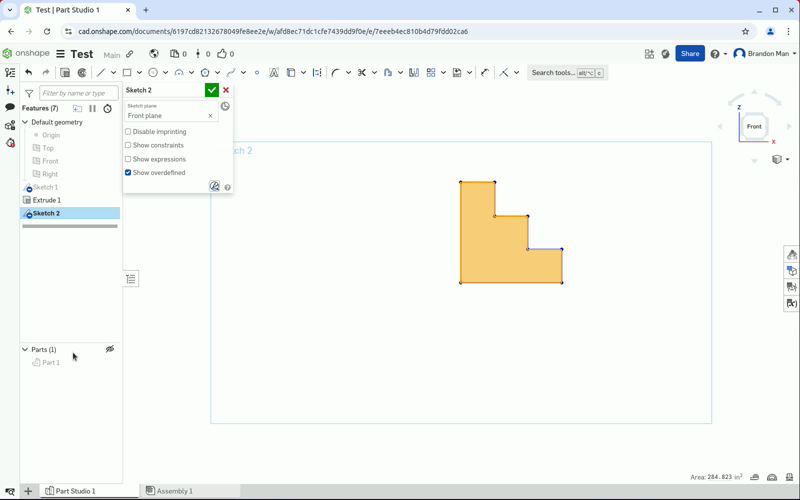
key(shift+e)
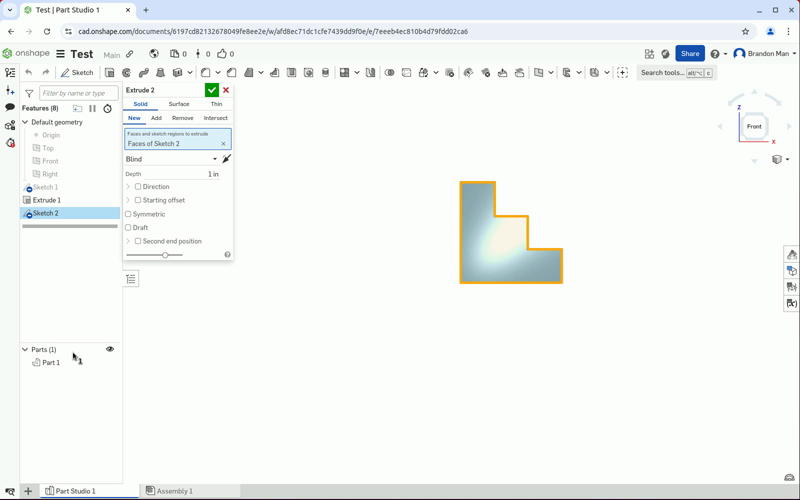
mouse_move(143, 106)
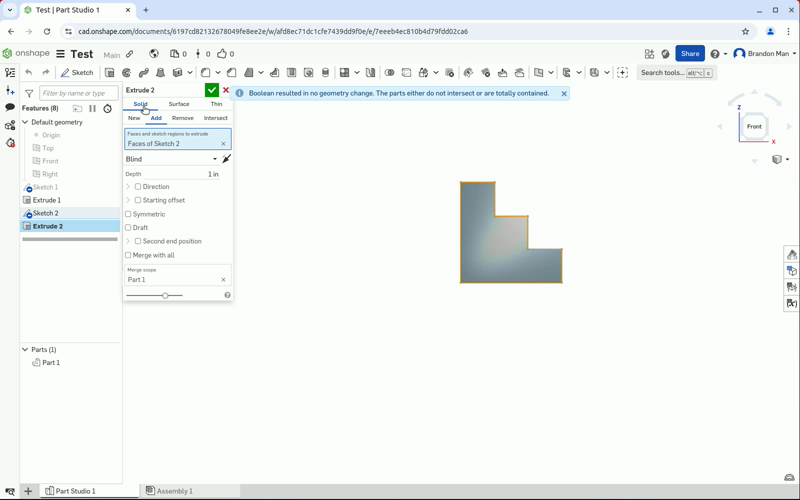
click(143, 106)
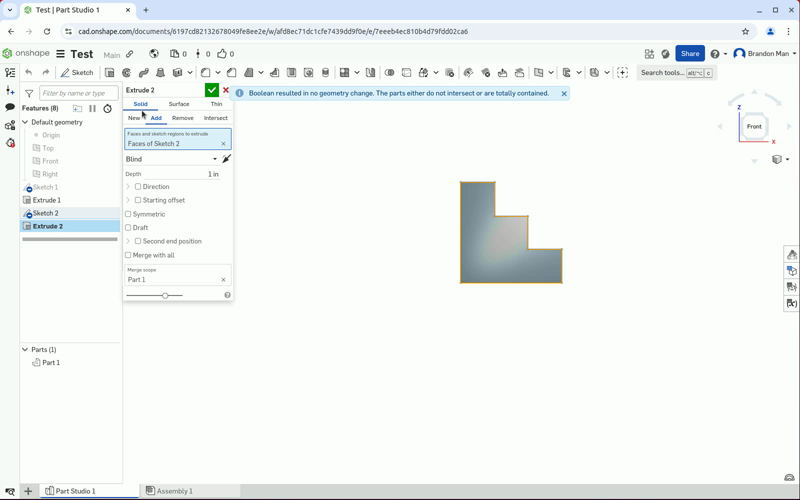
mouse_move(137, 120)
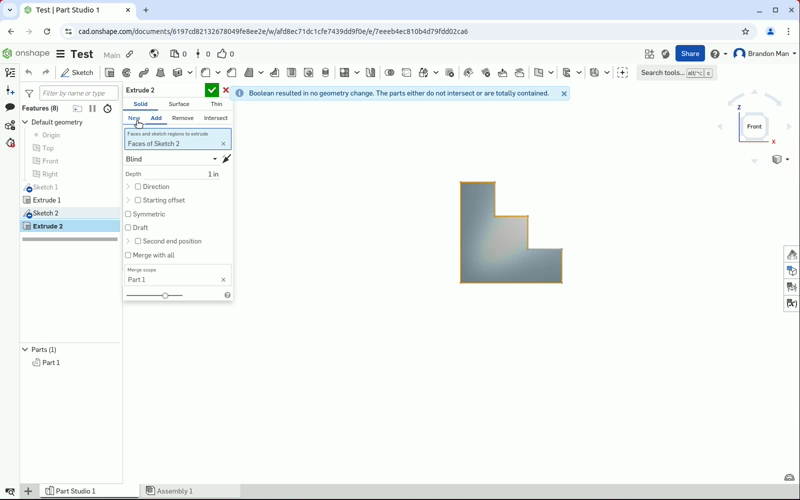
click(137, 120)
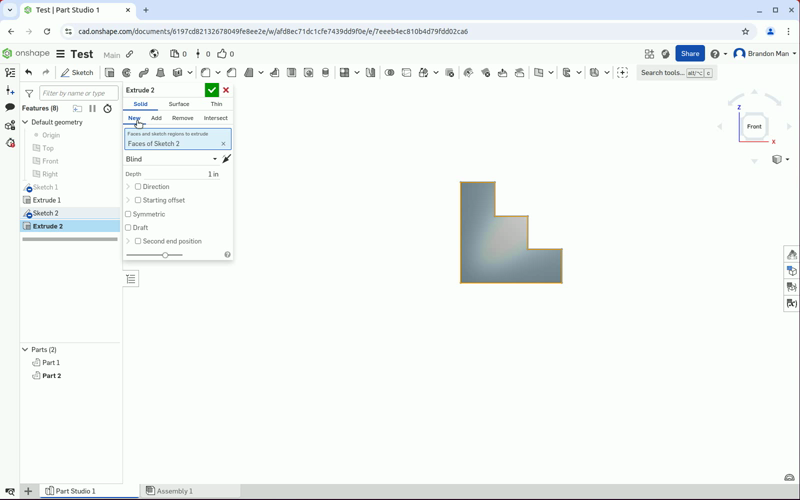
key(tab, 4)
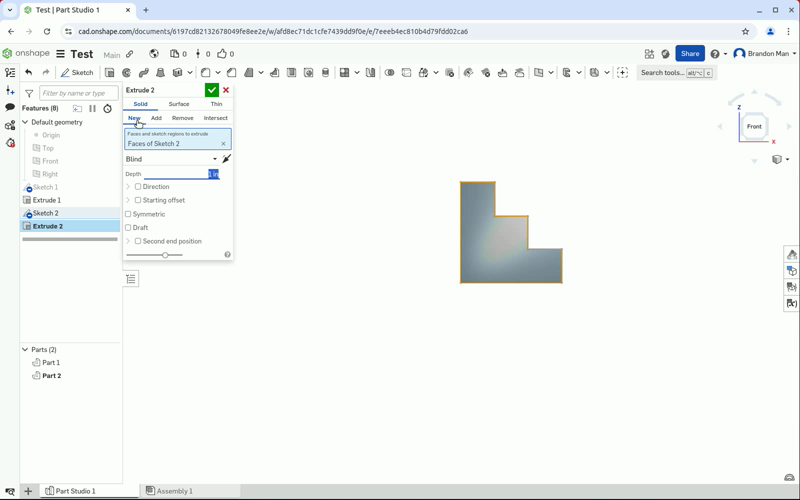
text(1.444)
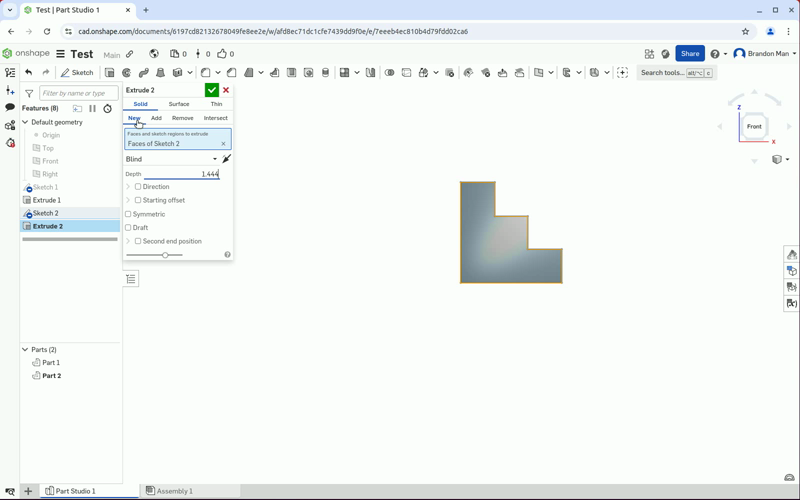
key(enter)
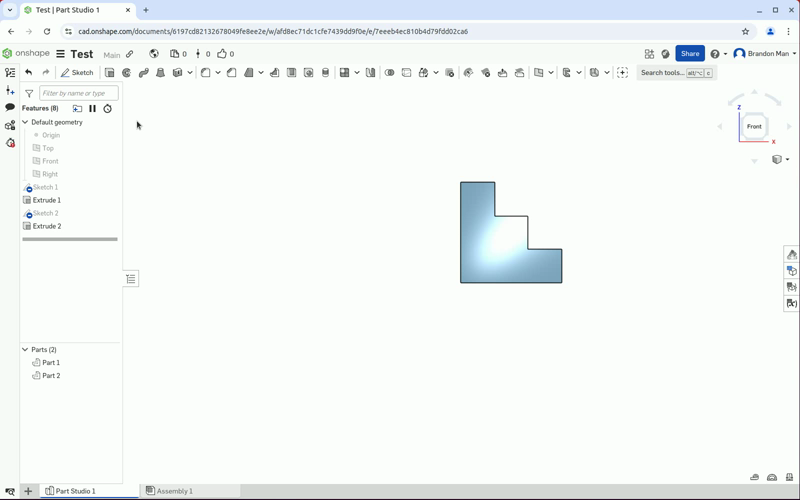
key(shift+h)
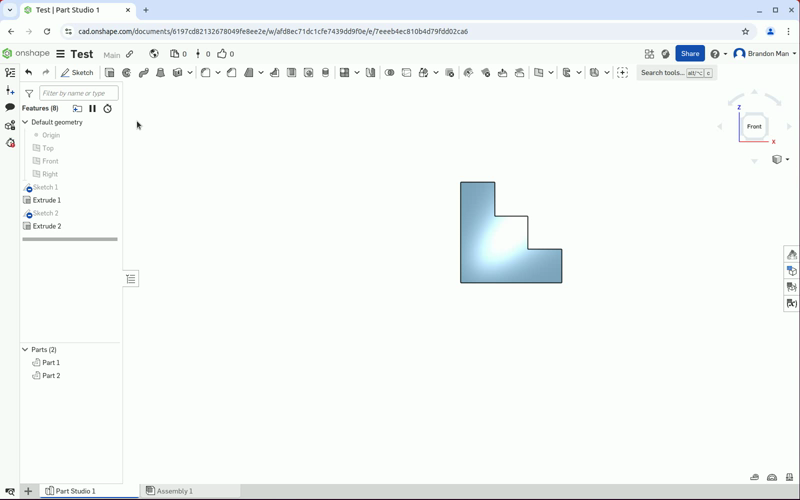
key(shift+h)
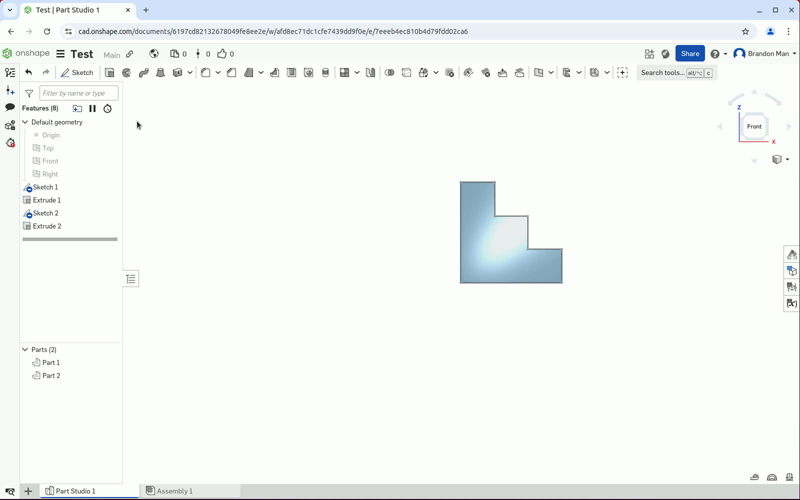
key(shift+7)
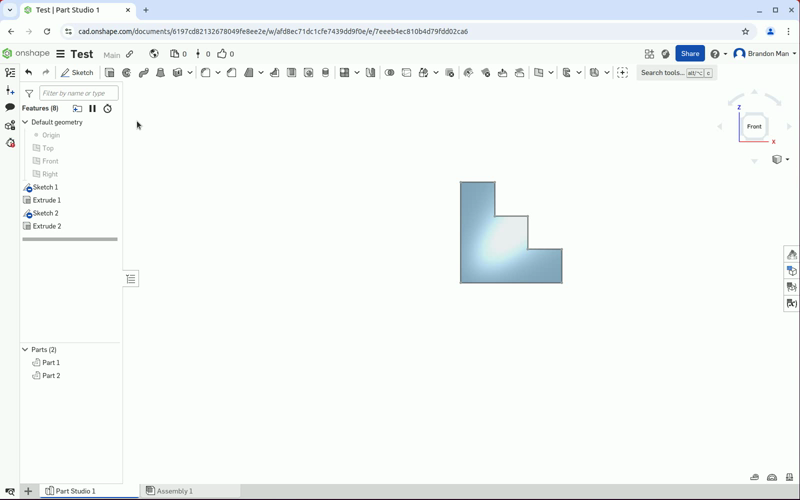
key(left, 2)
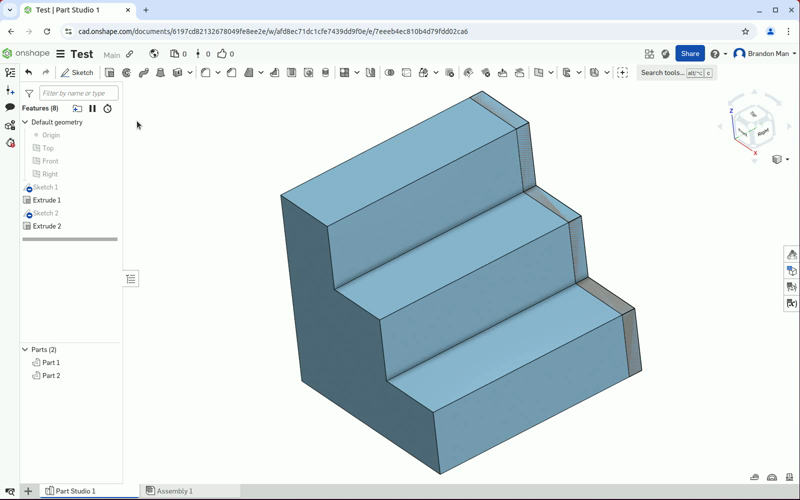
key(down, 2)
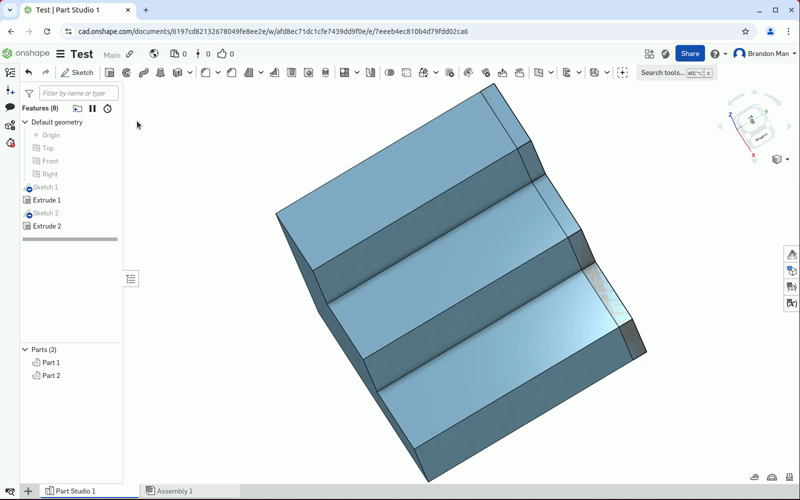
key(up, 2)
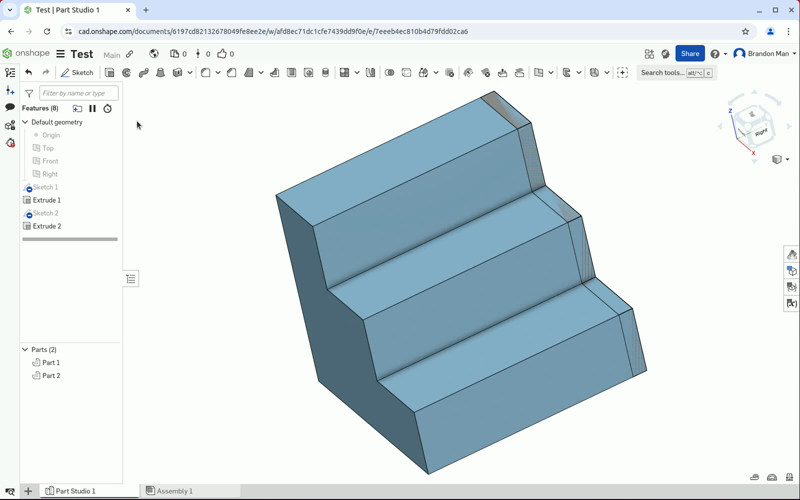
key(right, 2)
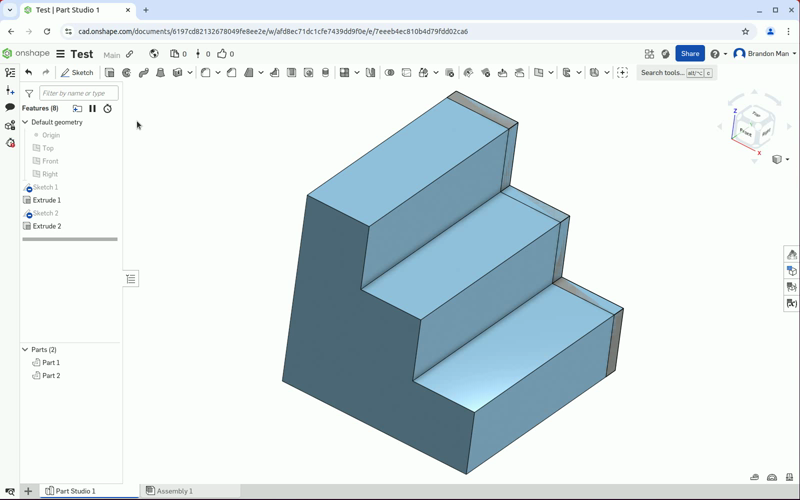
mouse_move(73, 189)
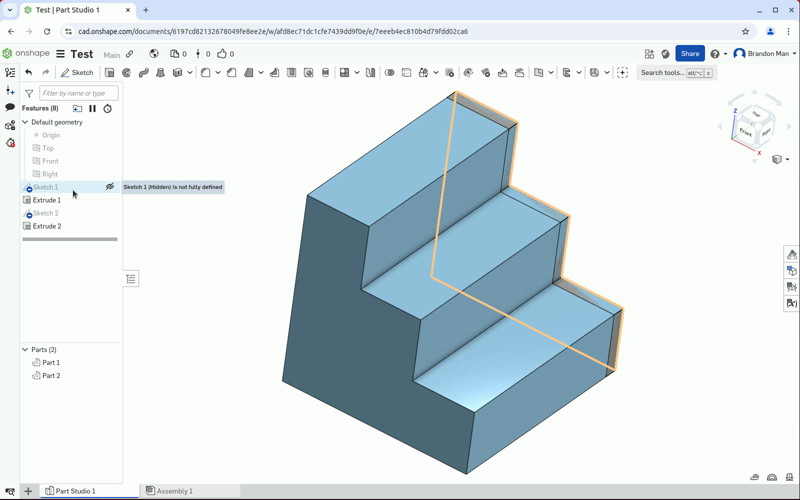
click(73, 189)